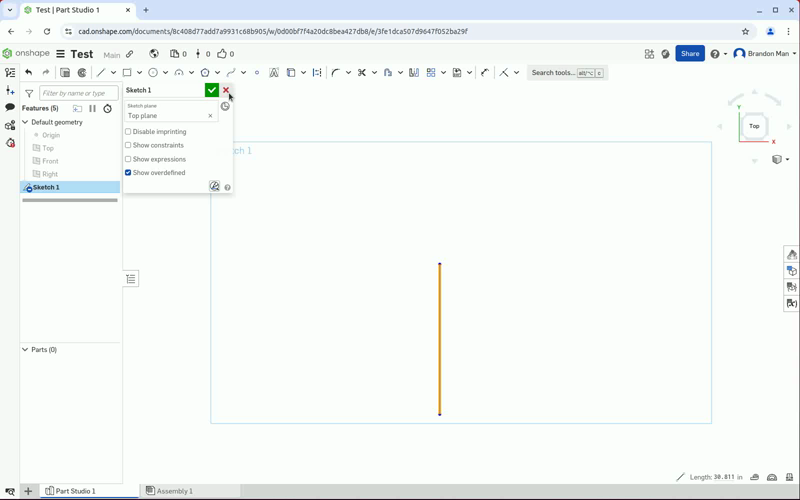
key(shift+h)
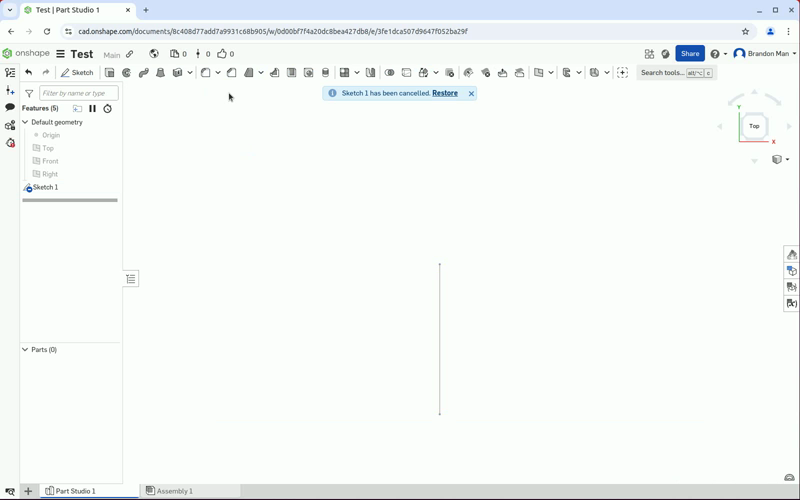
key(shift+s)
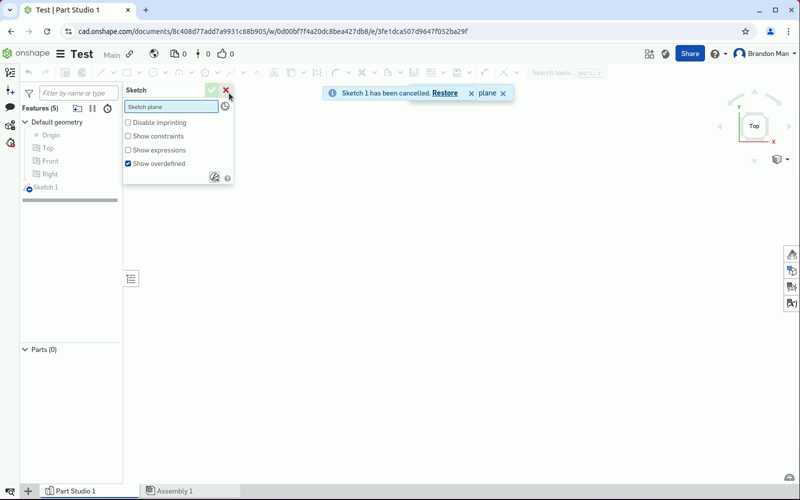
mouse_move(73, 150)
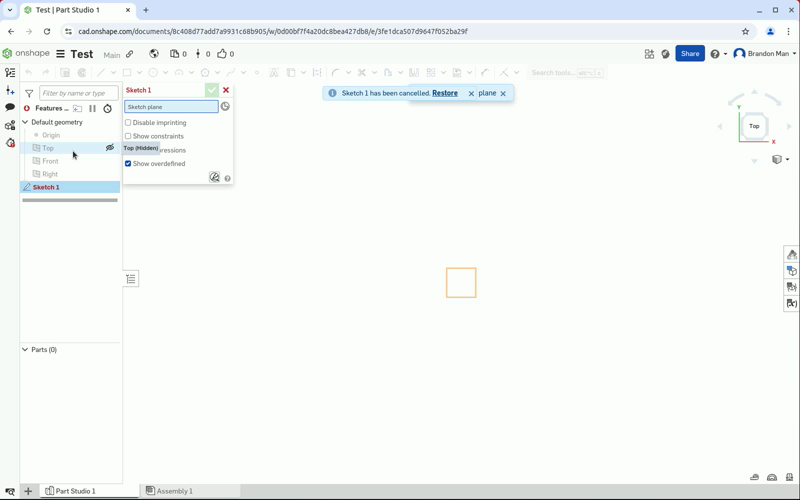
click(73, 150)
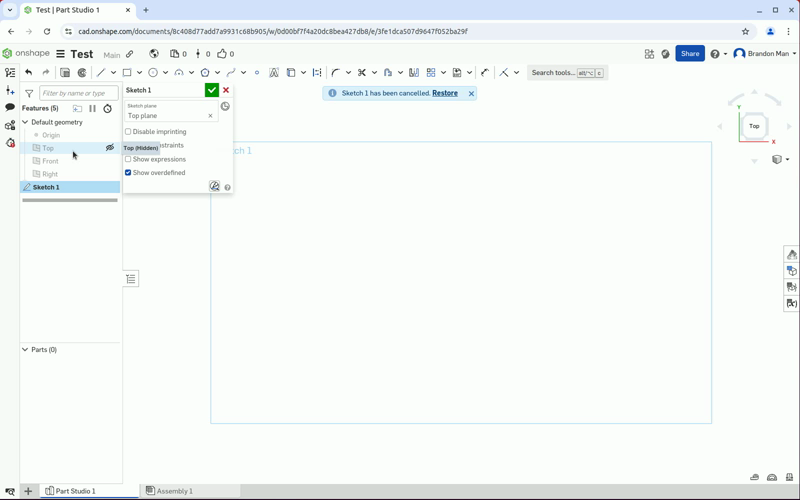
mouse_move(73, 352)
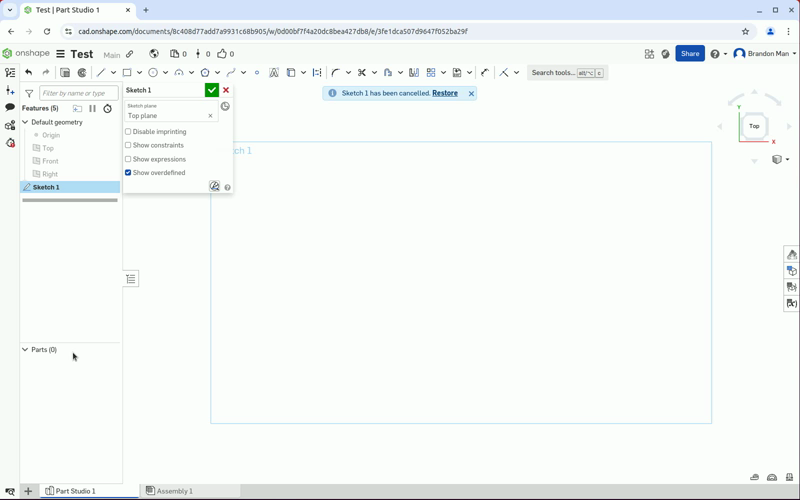
key(y)
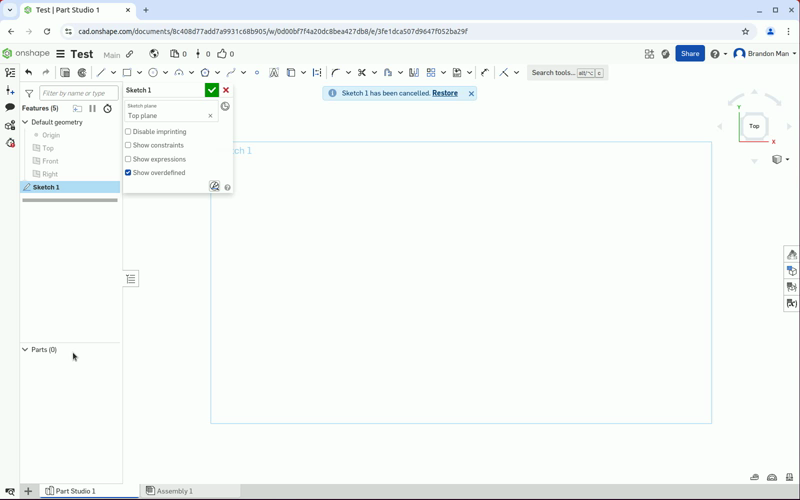
key(c)
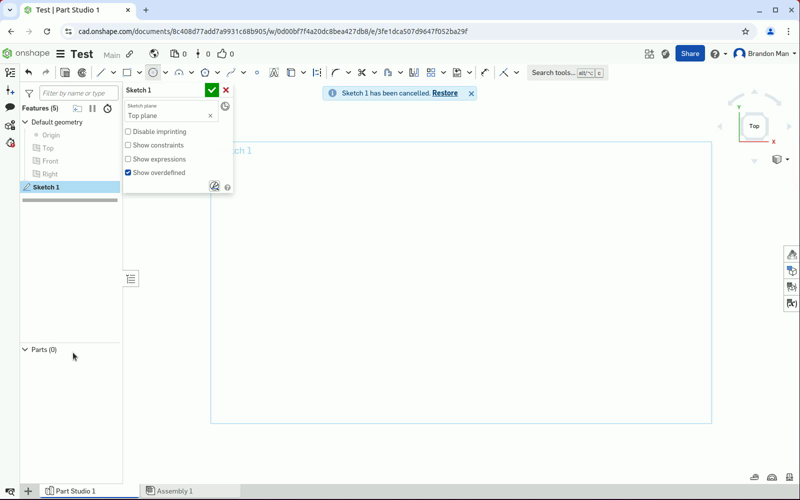
key_down(shift)
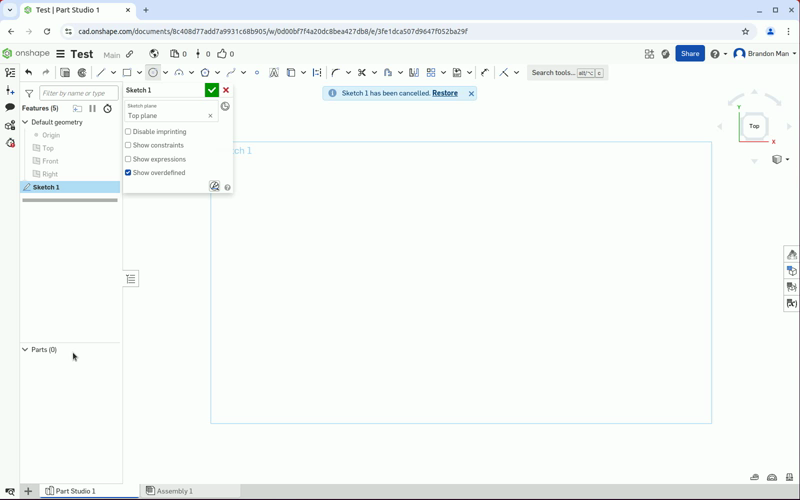
mouse_move(461, 282)
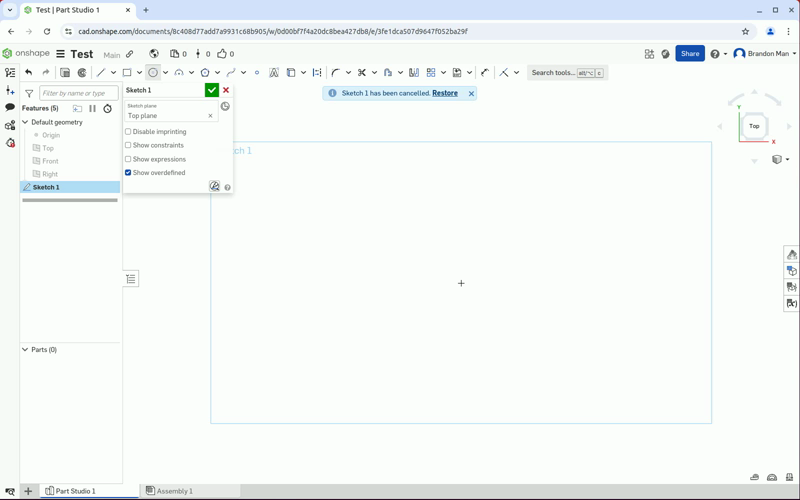
click(461, 282)
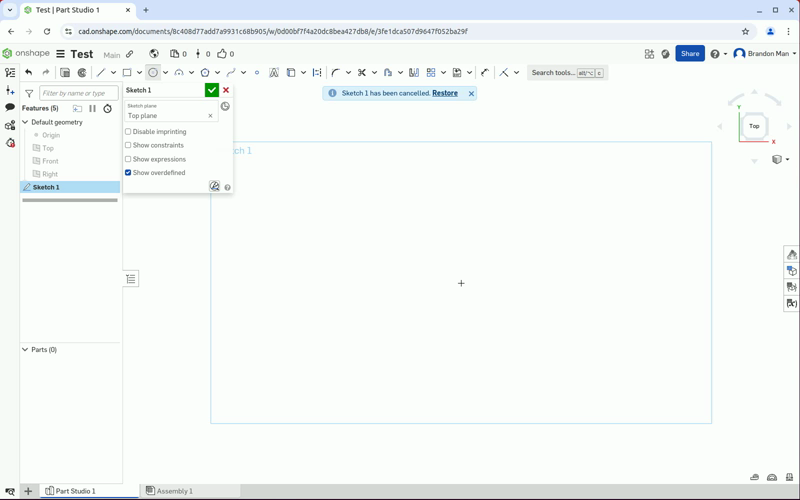
key_up(shift)
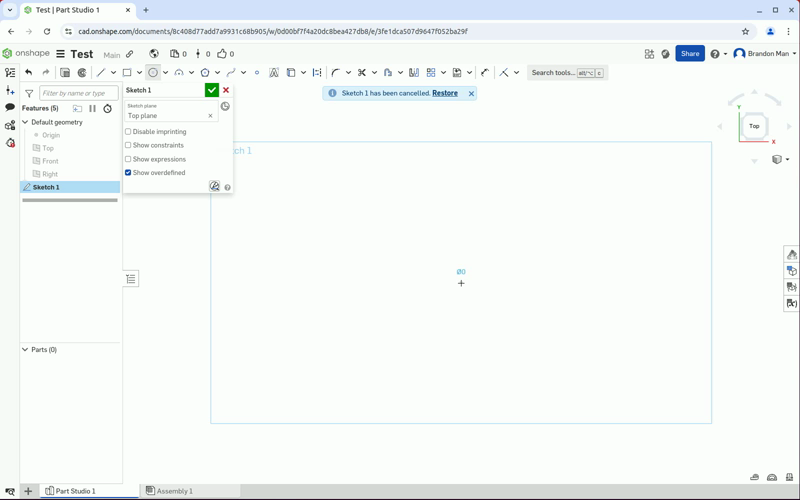
mouse_move(463, 282)
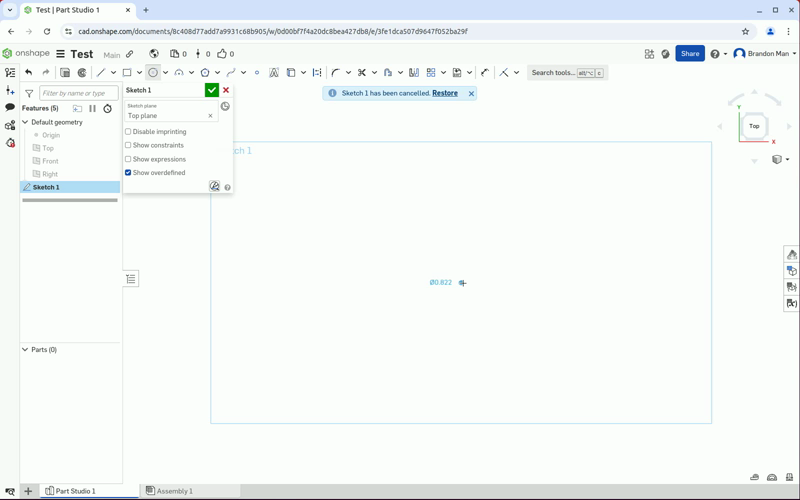
scroll(6)
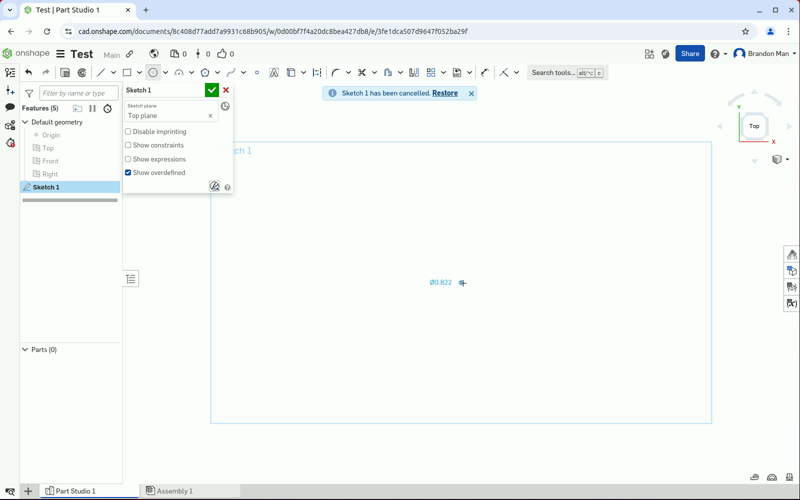
scroll(6)
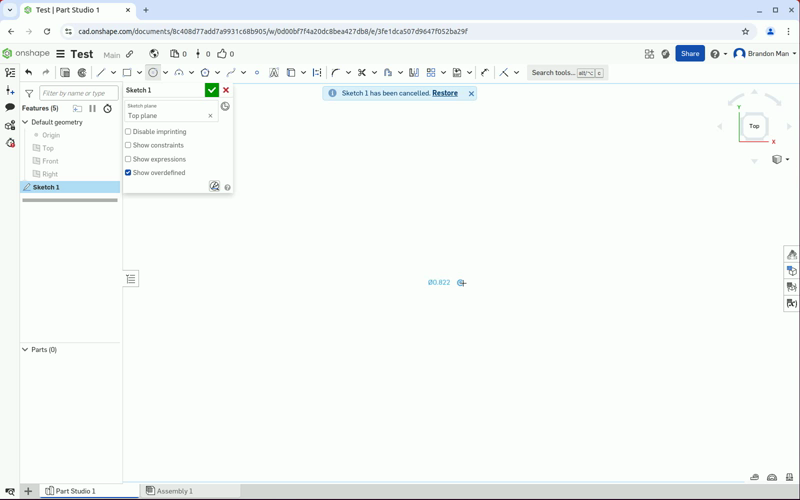
scroll(6)
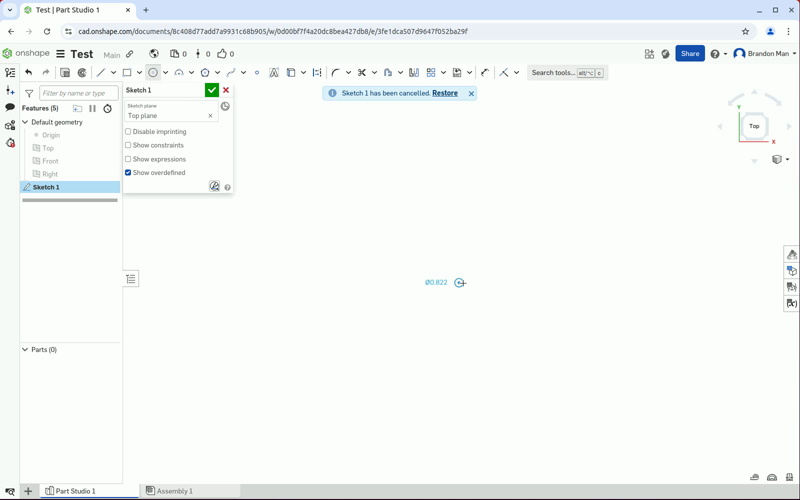
scroll(6)
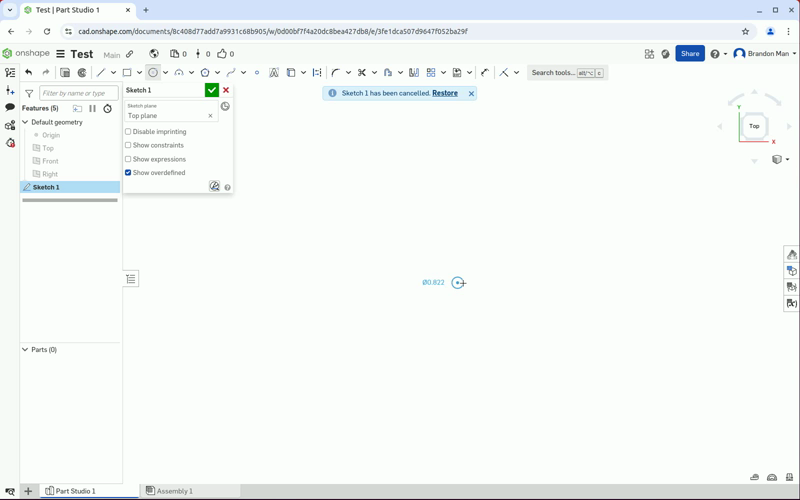
scroll(6)
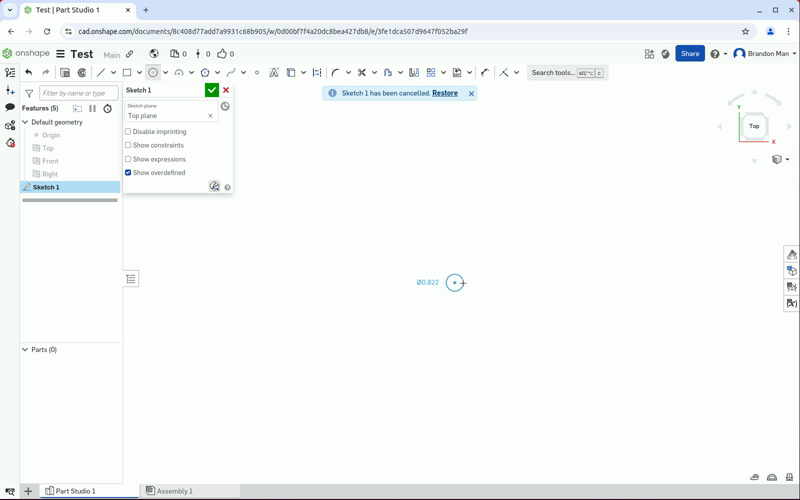
scroll(6)
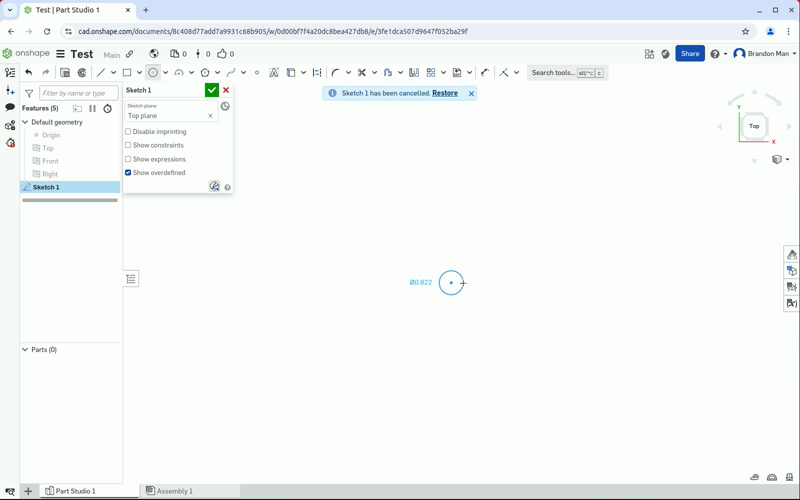
scroll(6)
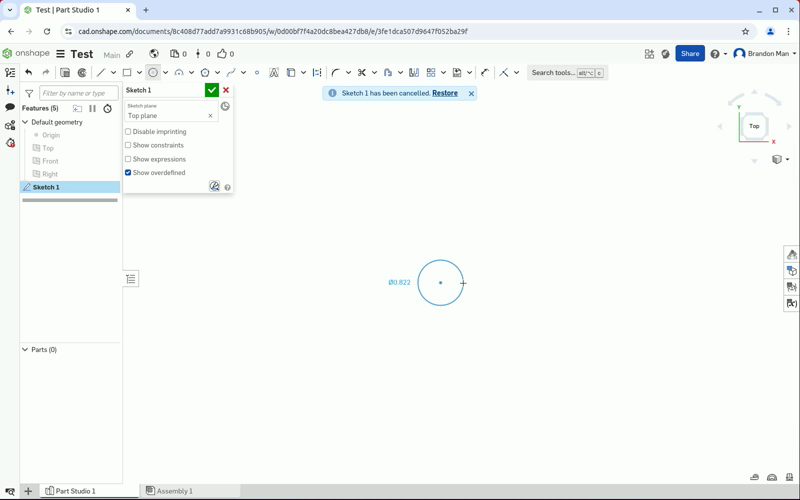
click(463, 282)
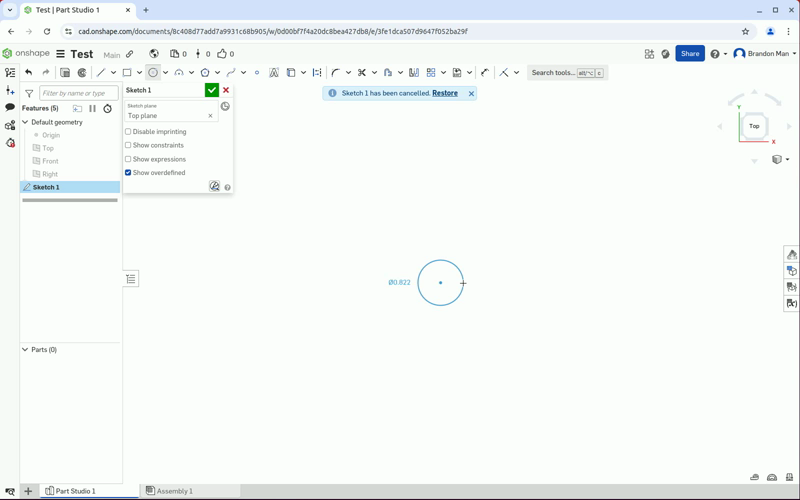
scroll(-6)
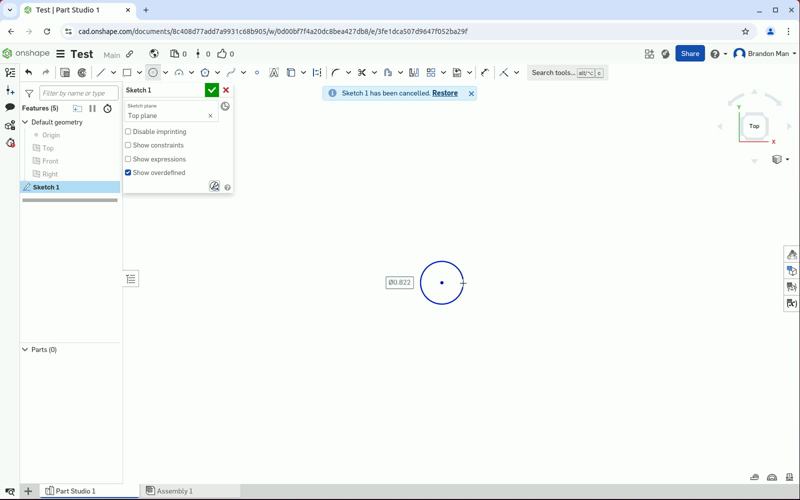
scroll(-6)
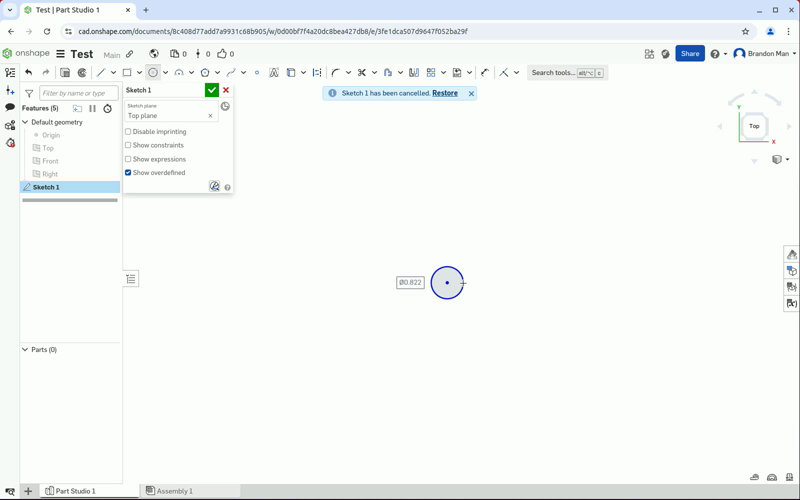
scroll(-6)
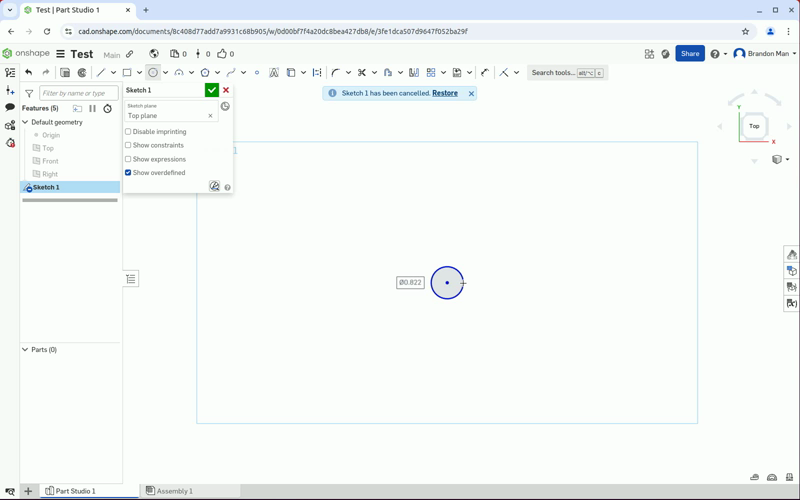
scroll(-6)
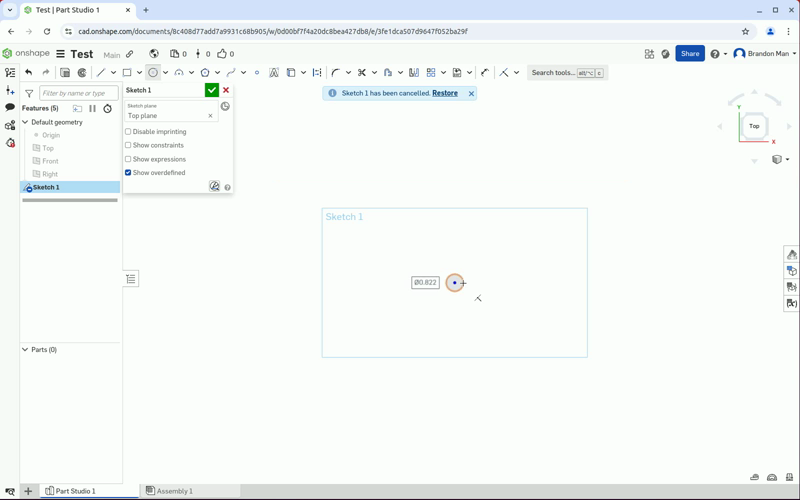
scroll(-6)
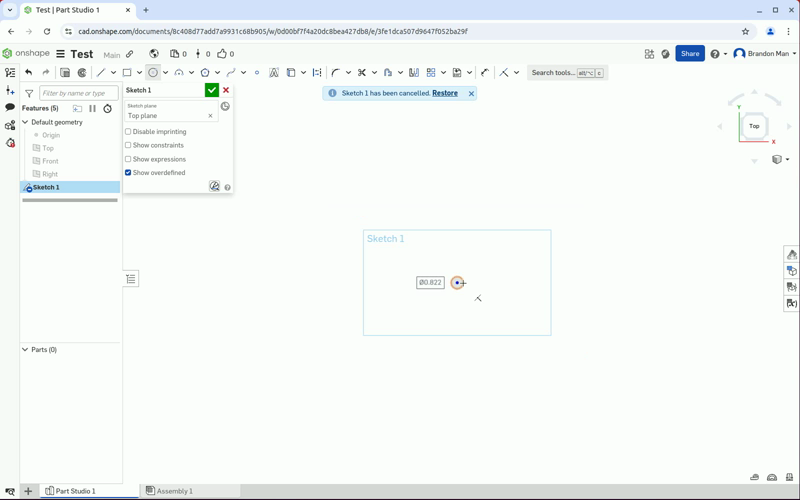
scroll(-6)
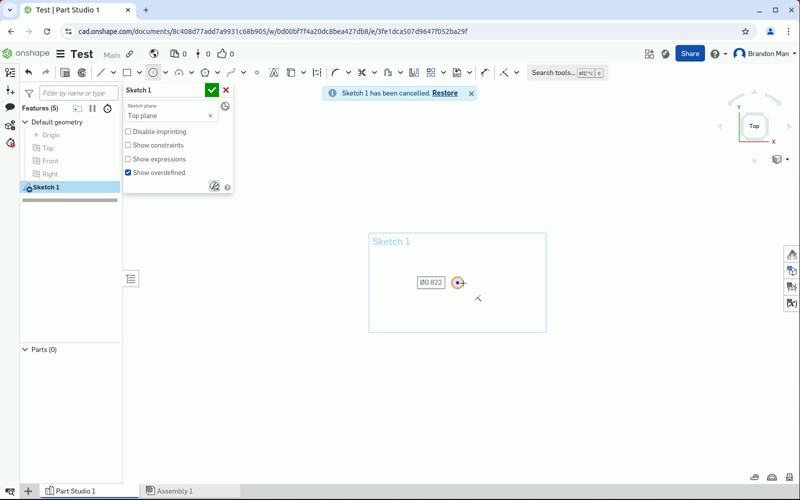
scroll(-6)
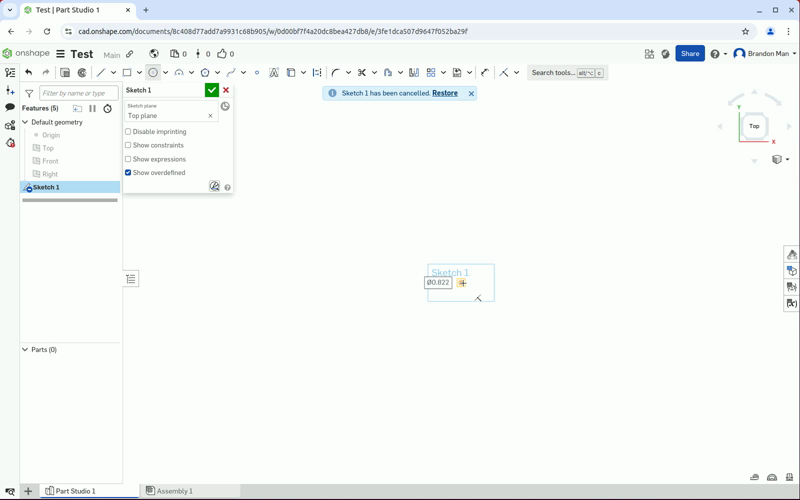
key(esc)
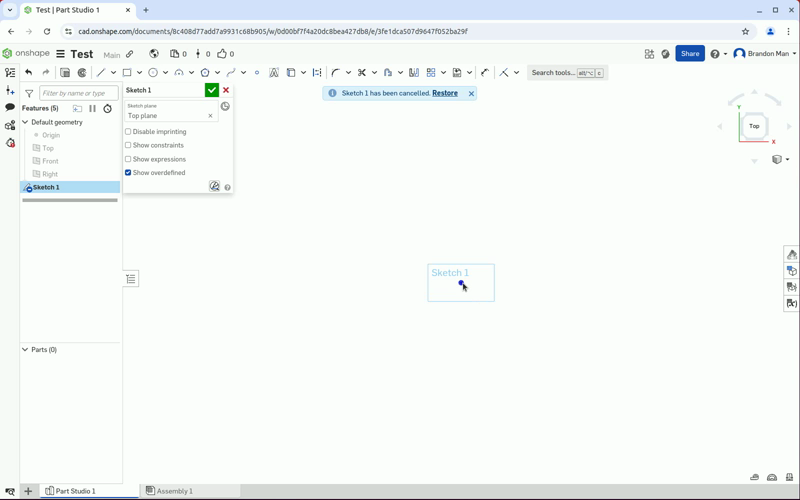
mouse_move(460, 283)
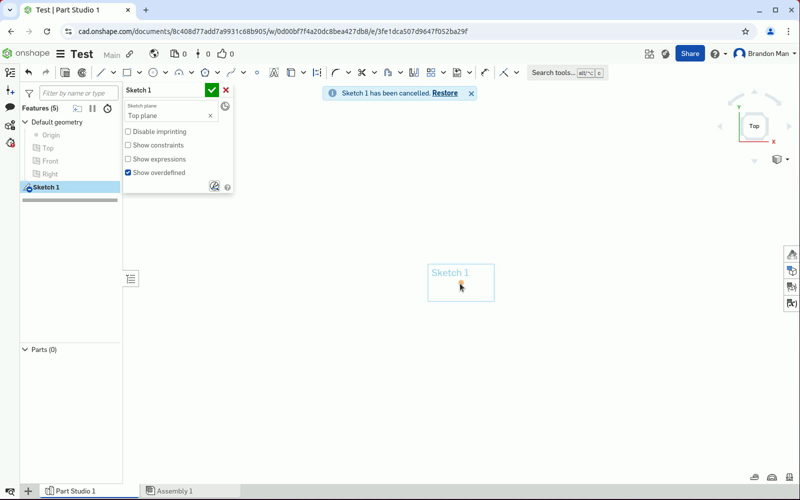
scroll(6)
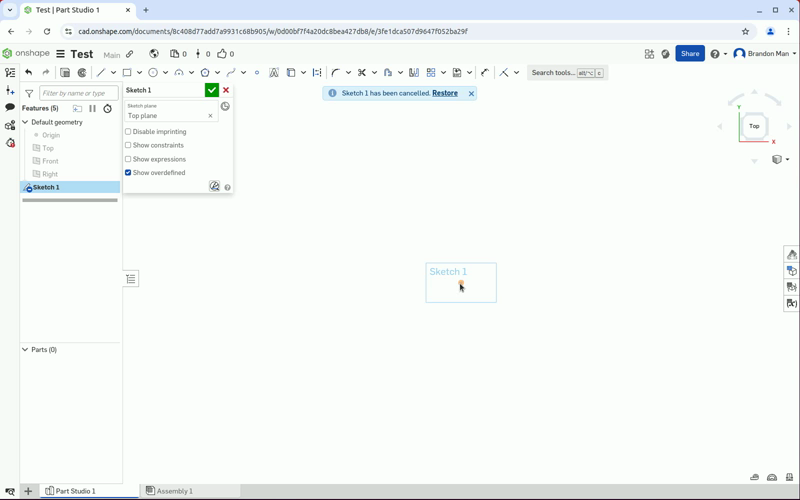
scroll(6)
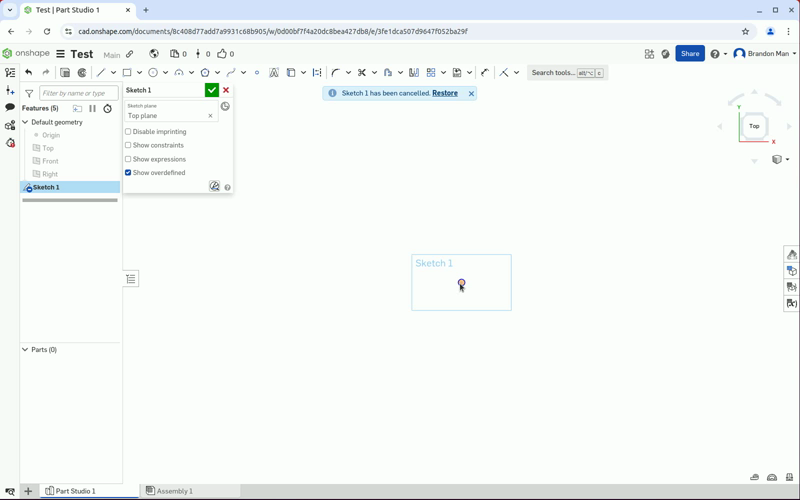
scroll(6)
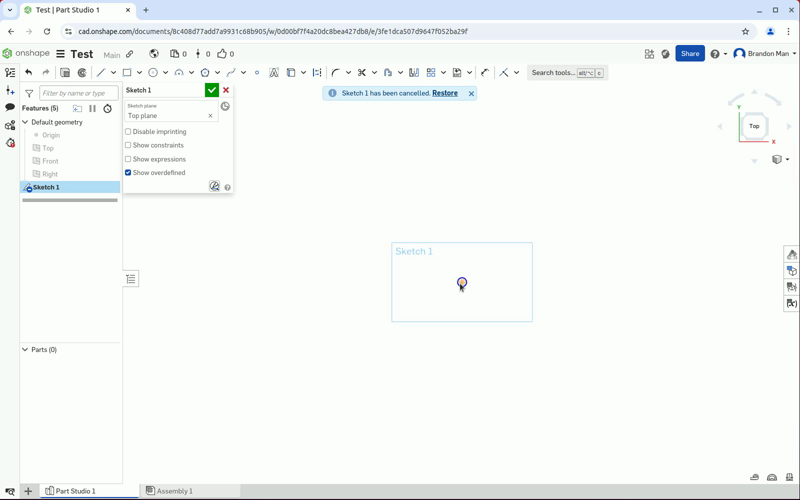
scroll(6)
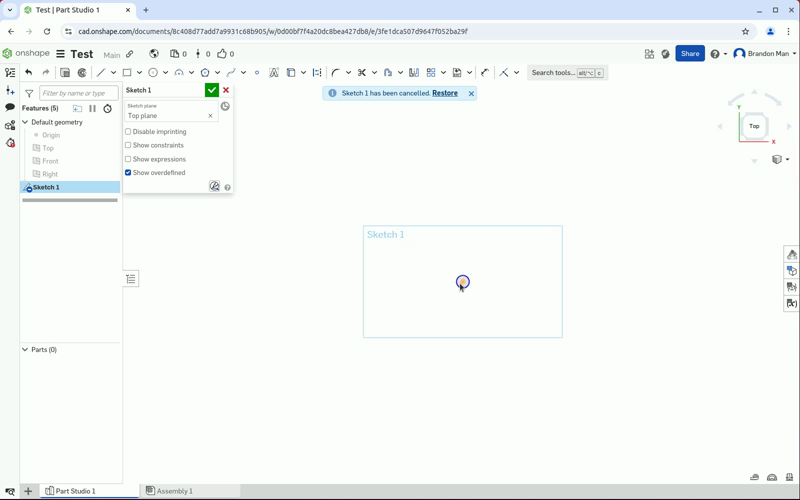
scroll(6)
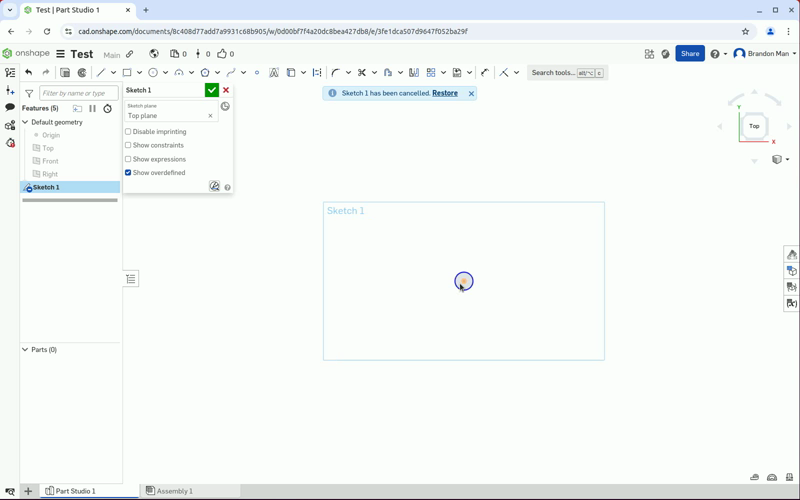
scroll(6)
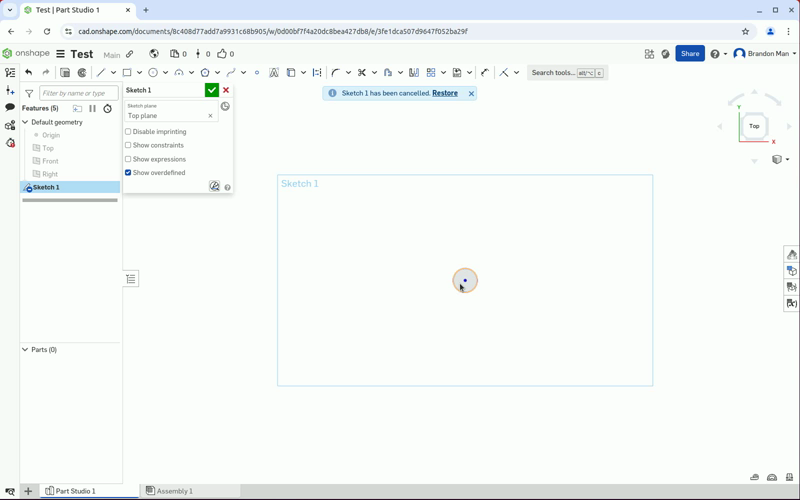
scroll(6)
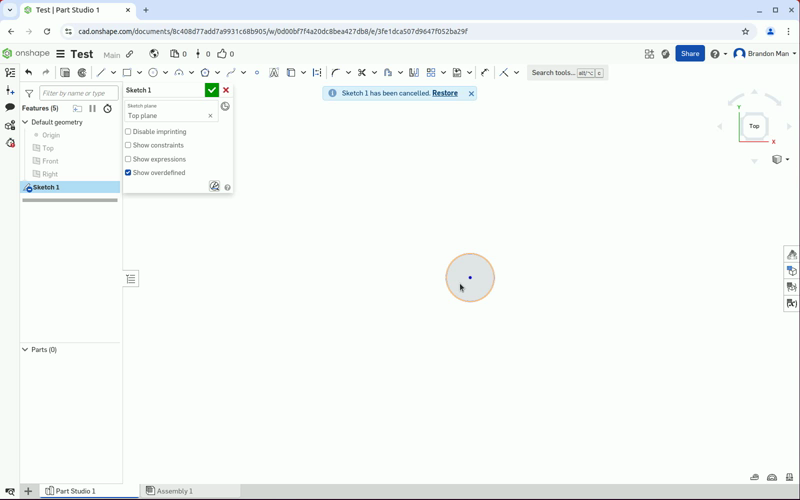
click(460, 283)
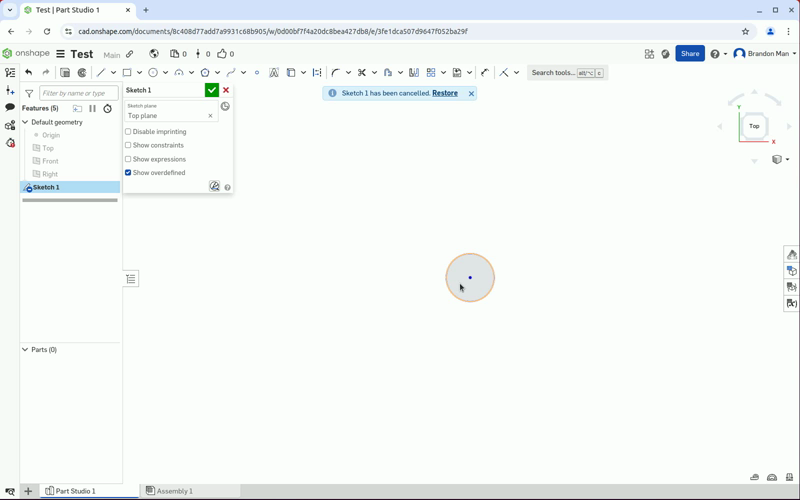
scroll(-6)
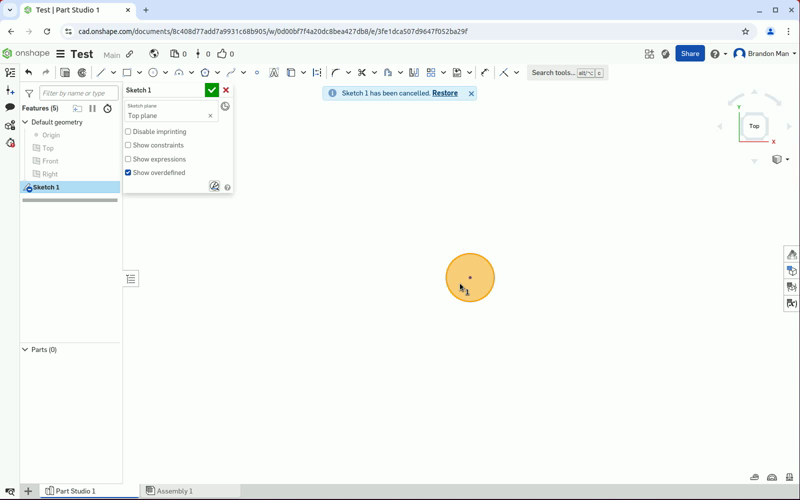
scroll(-6)
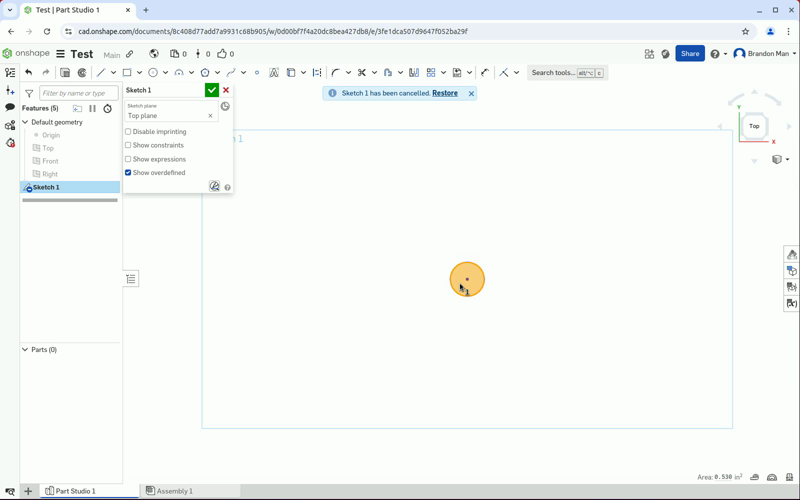
scroll(-6)
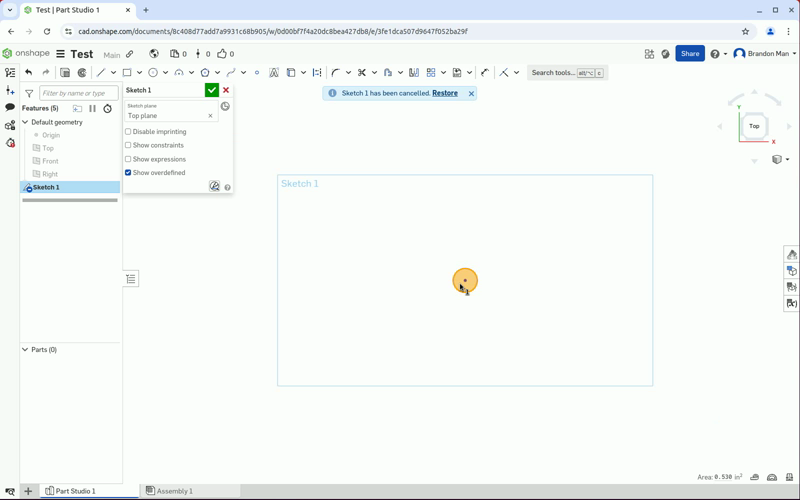
scroll(-6)
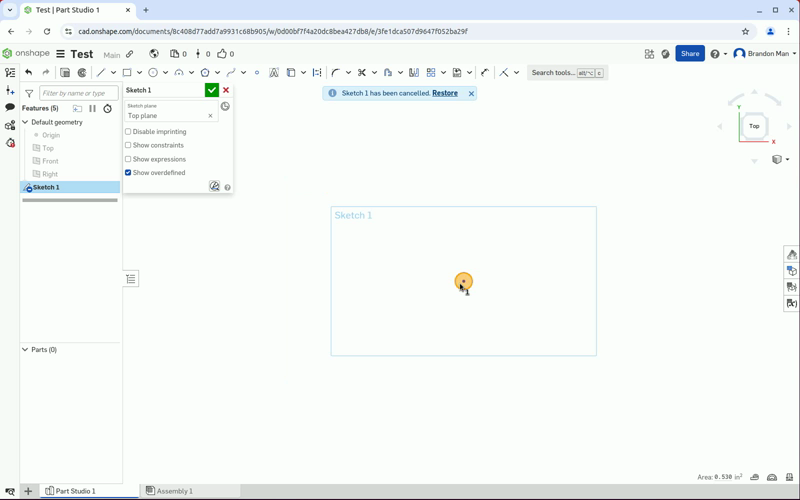
scroll(-6)
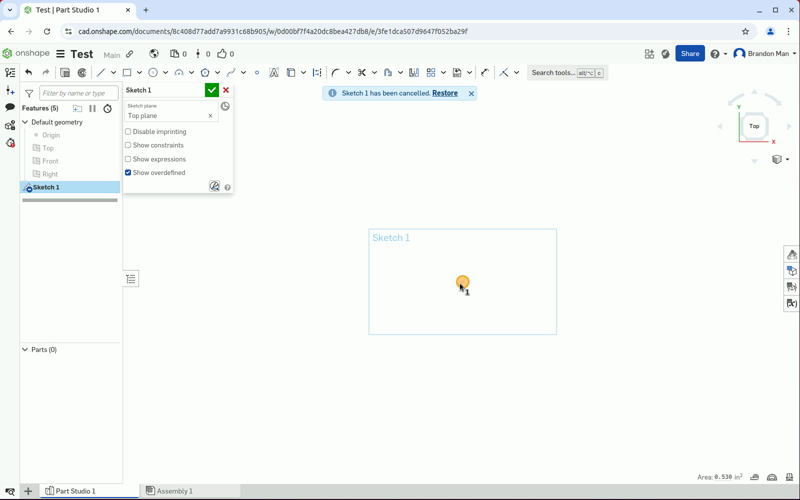
scroll(-6)
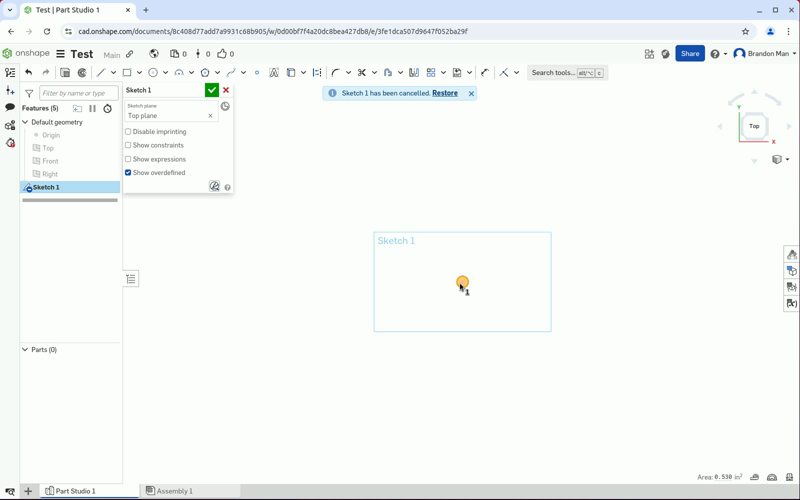
scroll(-6)
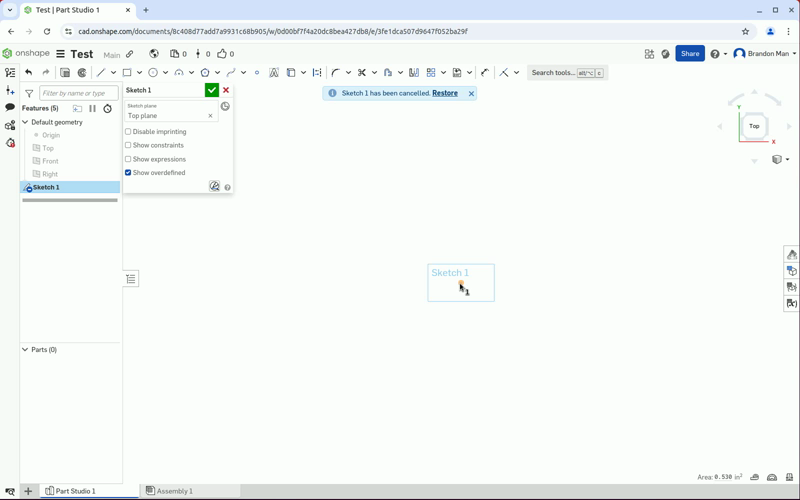
mouse_move(73, 352)
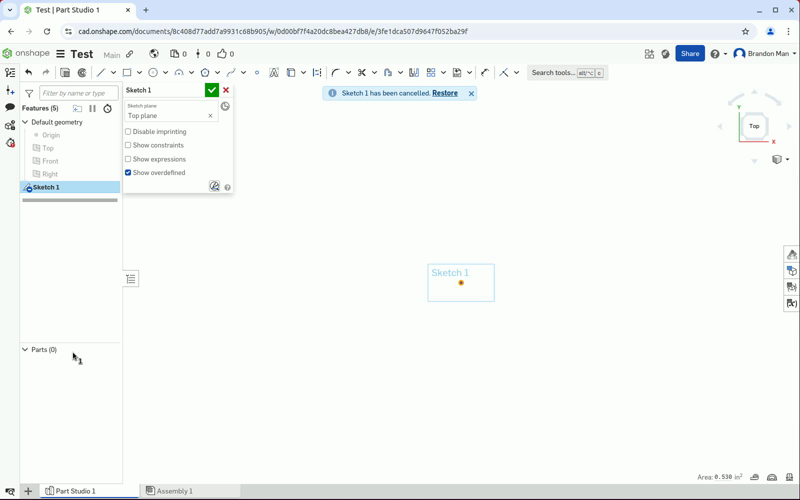
key(shift+y)
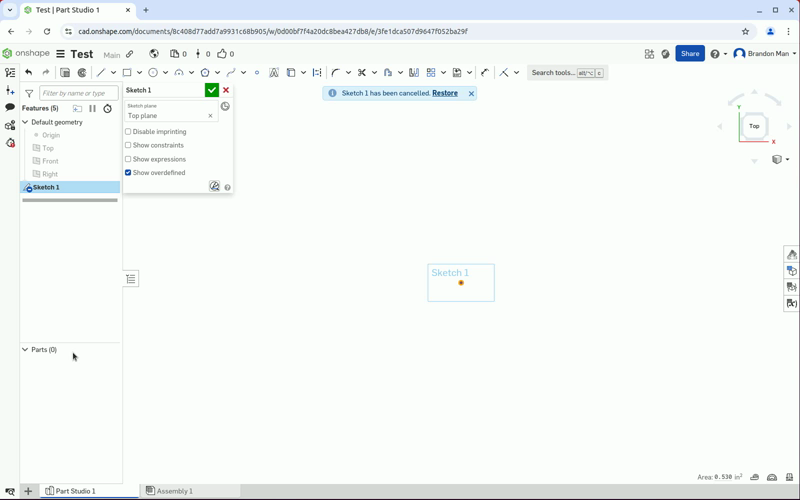
key(shift+e)
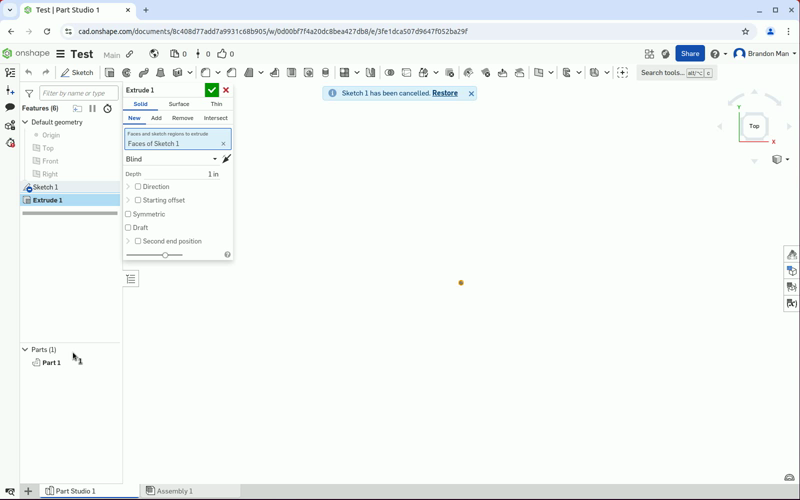
mouse_move(143, 106)
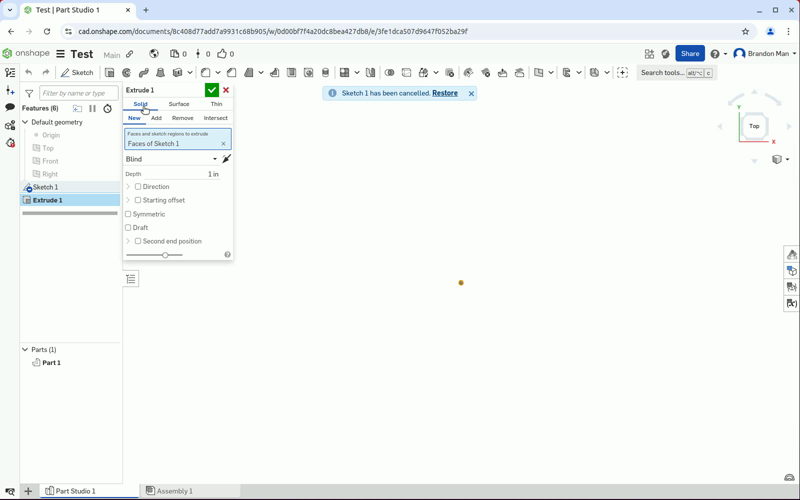
click(143, 106)
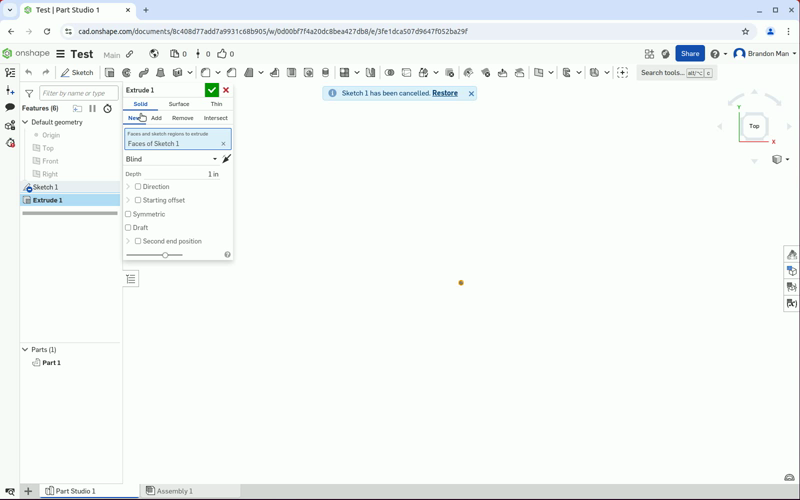
mouse_move(137, 120)
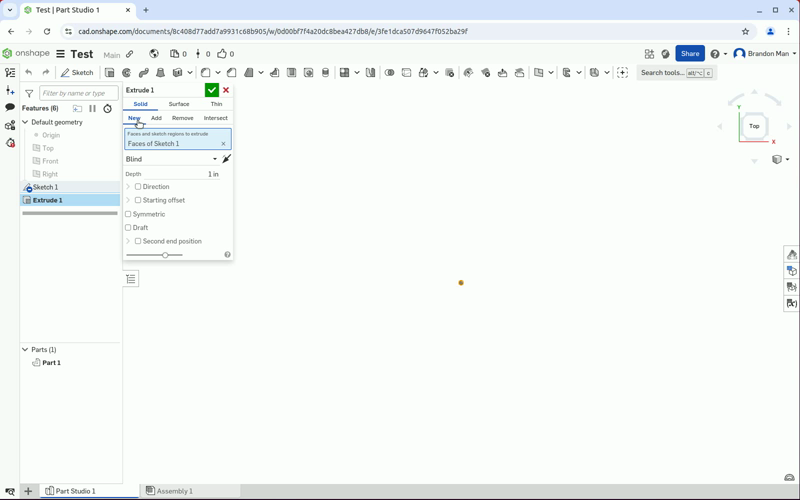
click(137, 120)
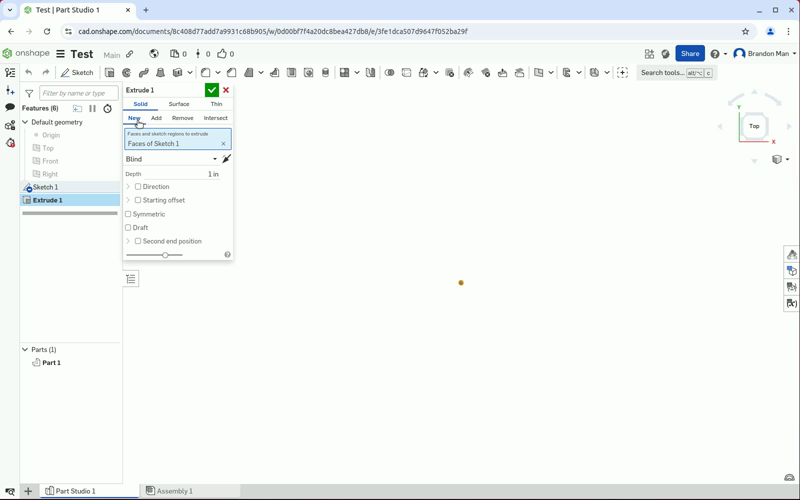
key(tab, 4)
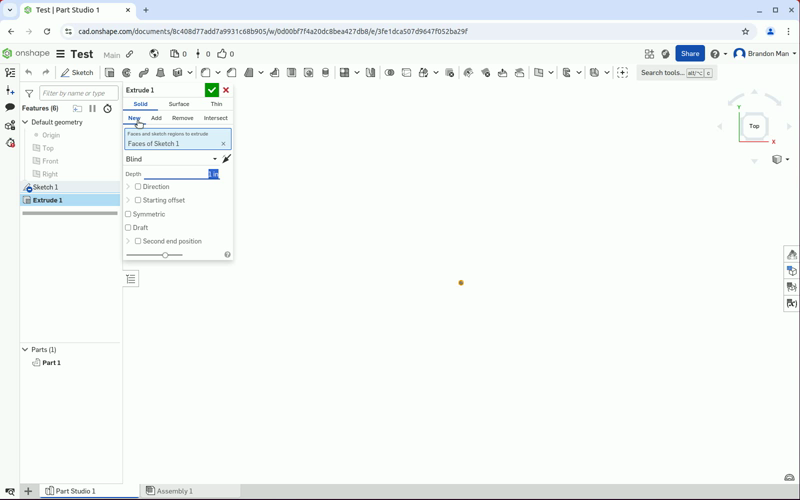
text(23.108)
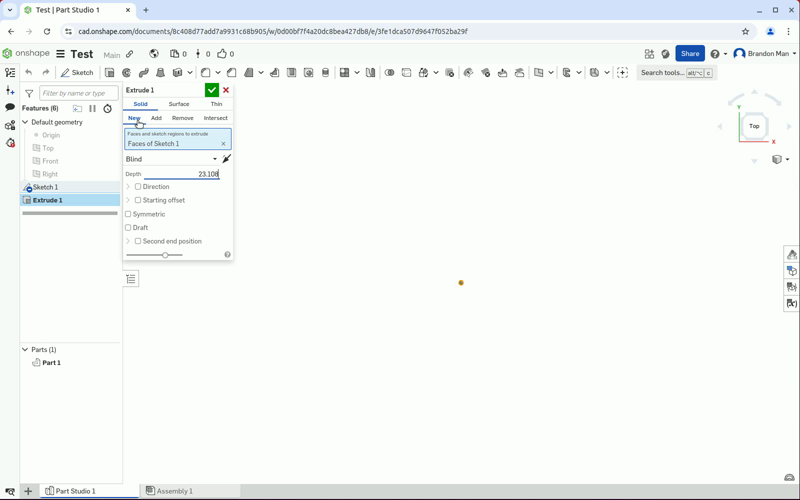
key(enter)
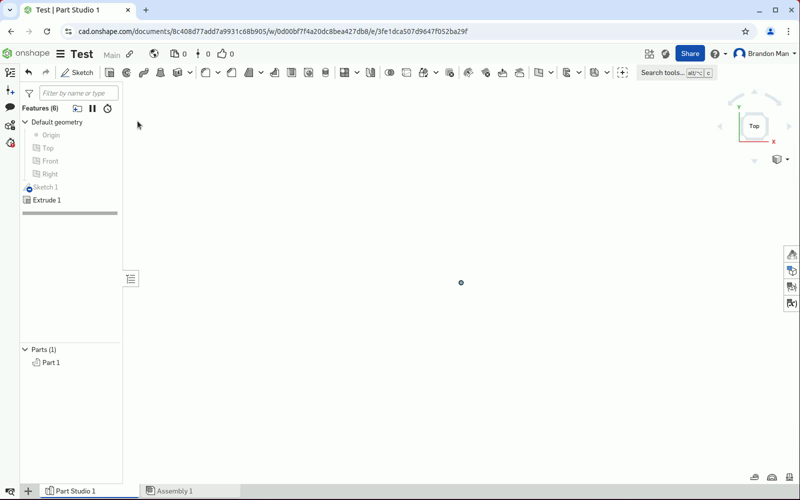
key(shift+h)
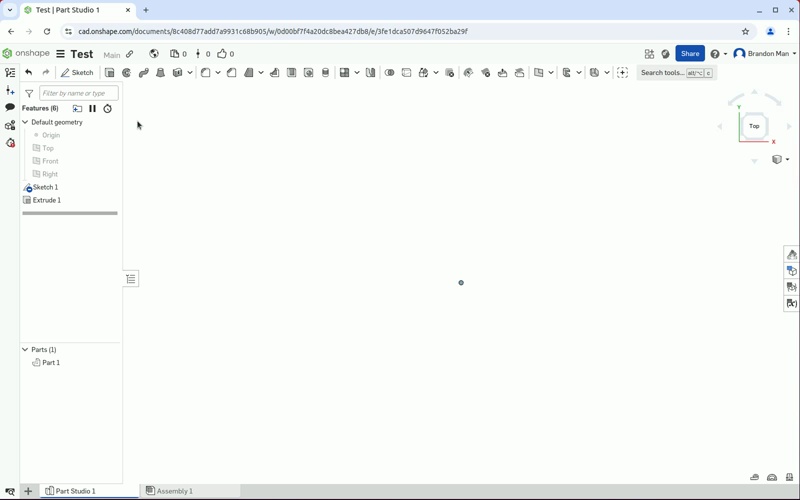
key(shift+h)
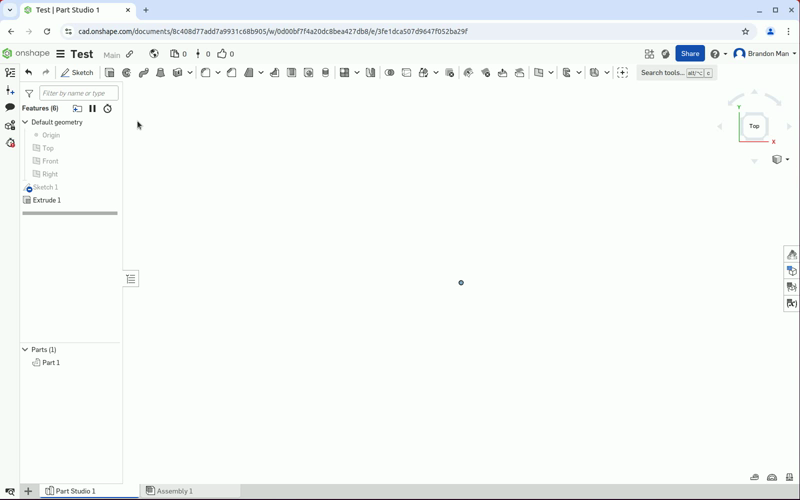
mouse_move(73, 189)
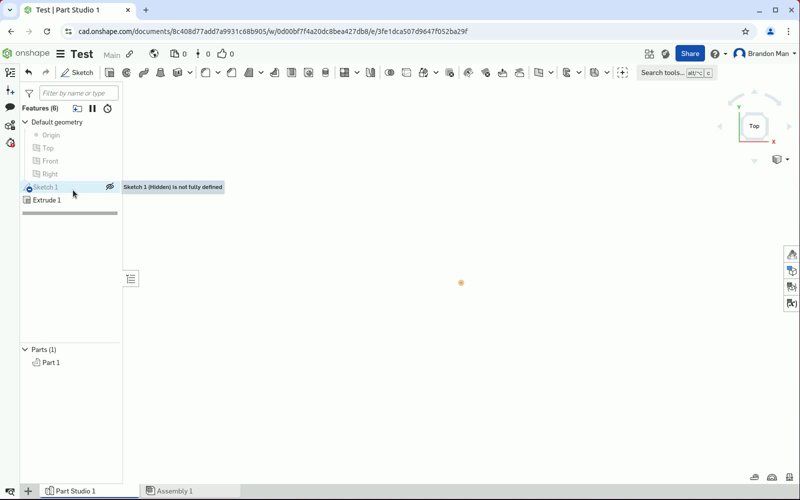
click(73, 189)
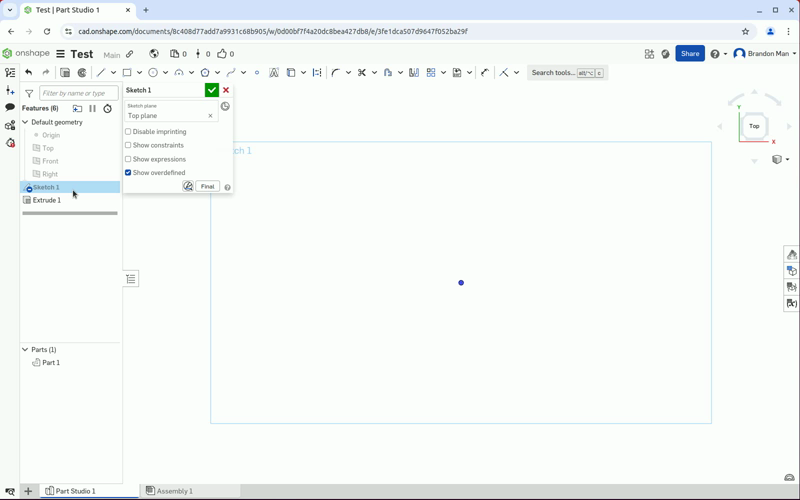
mouse_move(229, 92)
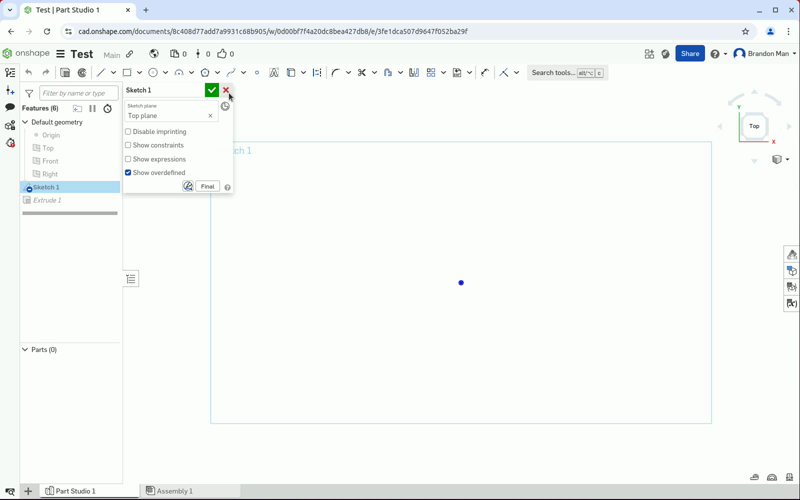
click(229, 92)
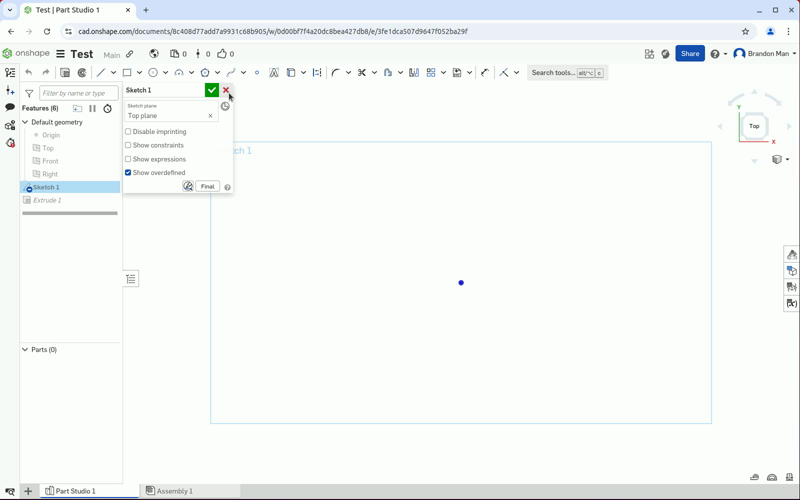
key(shift+s)
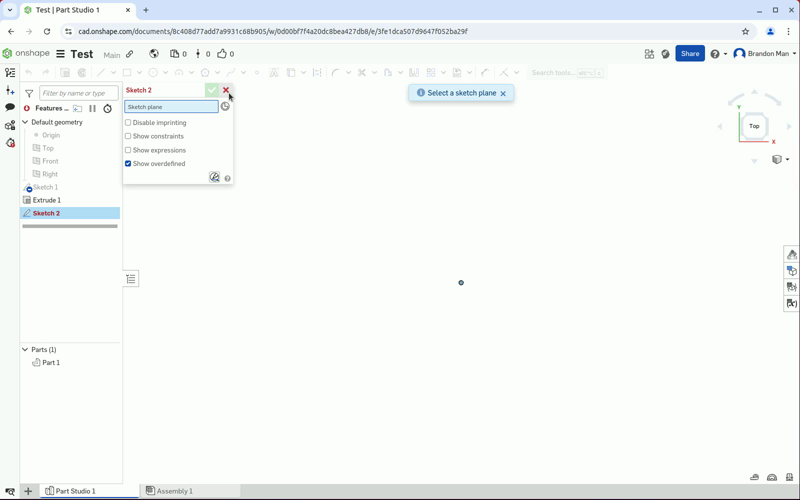
mouse_move(73, 150)
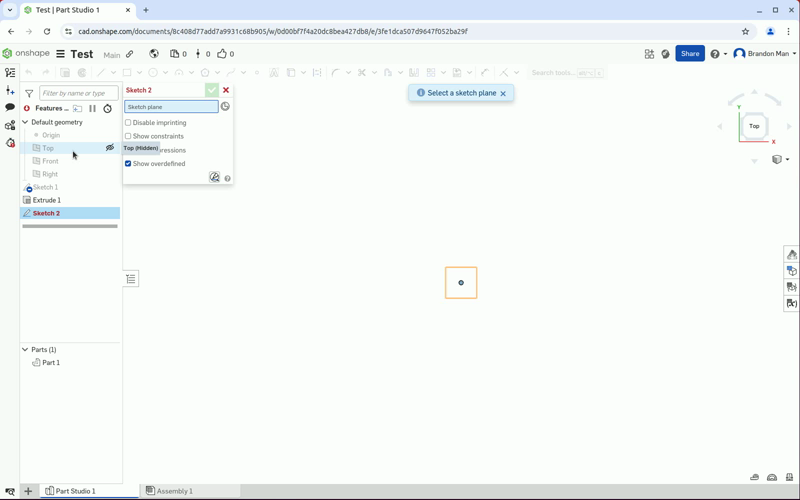
click(73, 150)
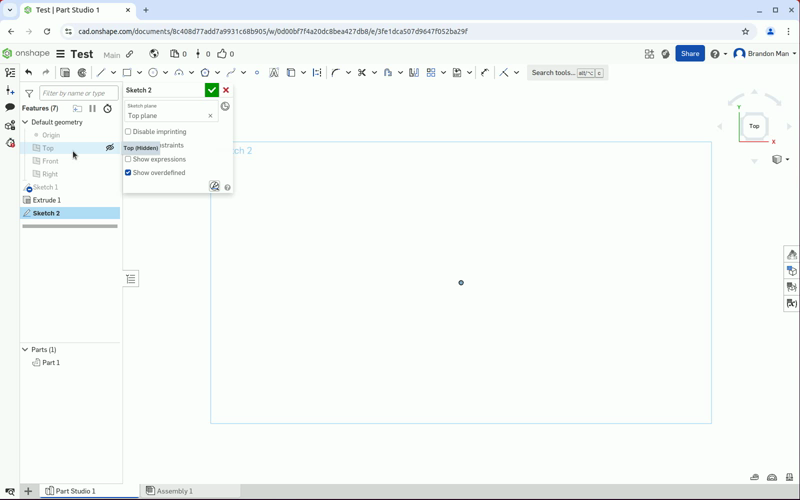
mouse_move(73, 352)
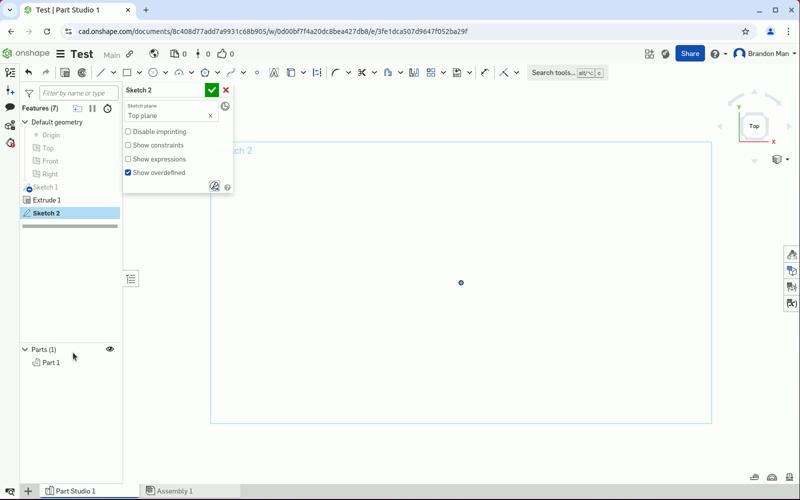
key(y)
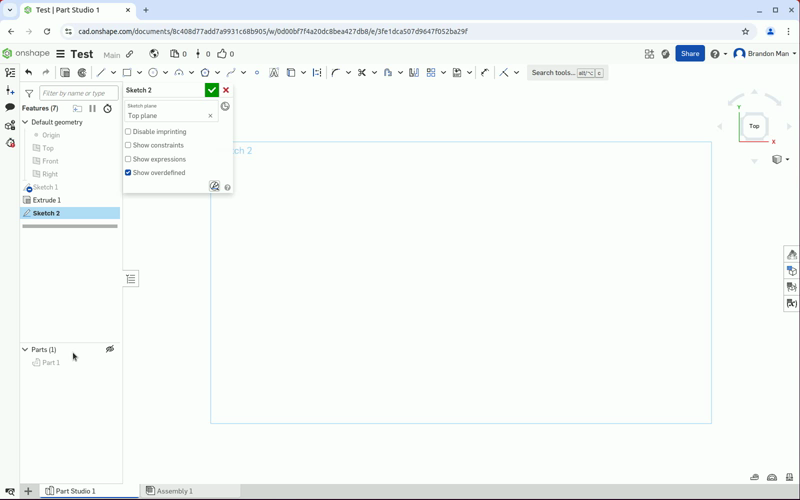
key(c)
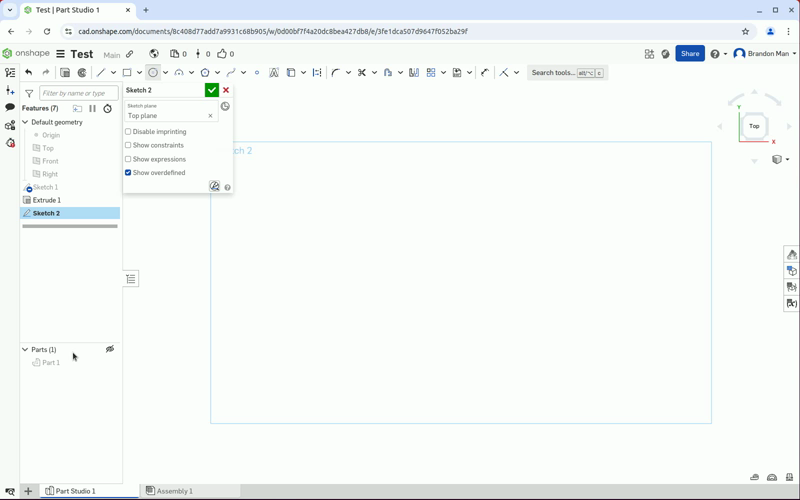
key_down(shift)
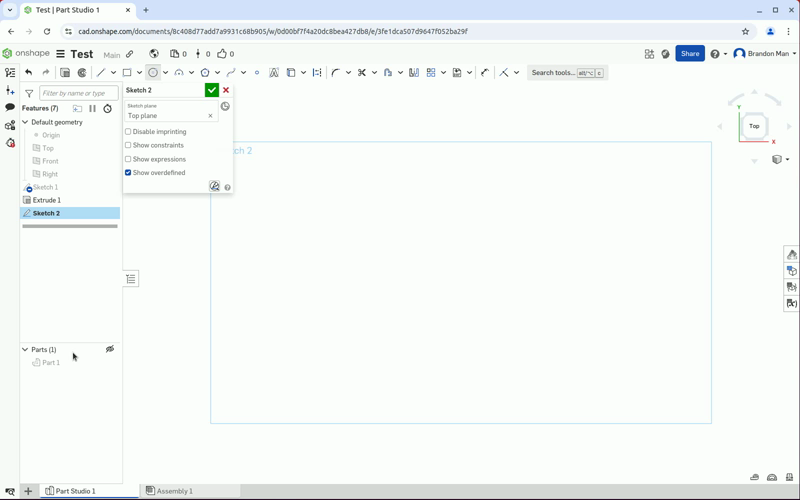
mouse_move(461, 268)
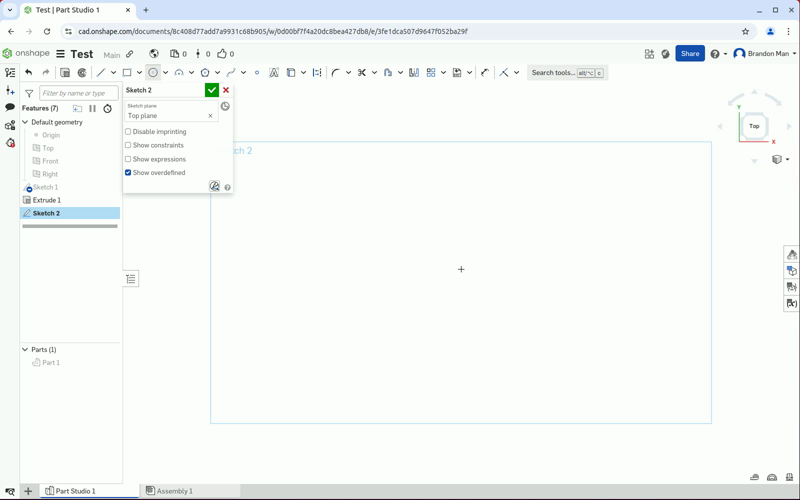
click(461, 268)
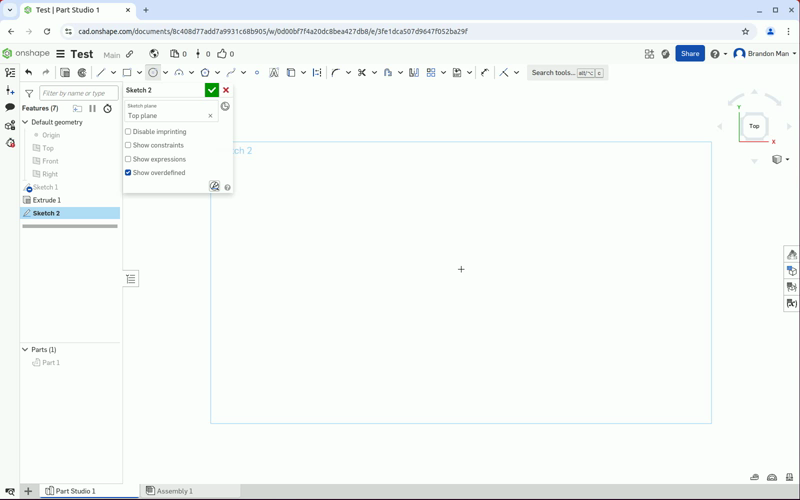
key_up(shift)
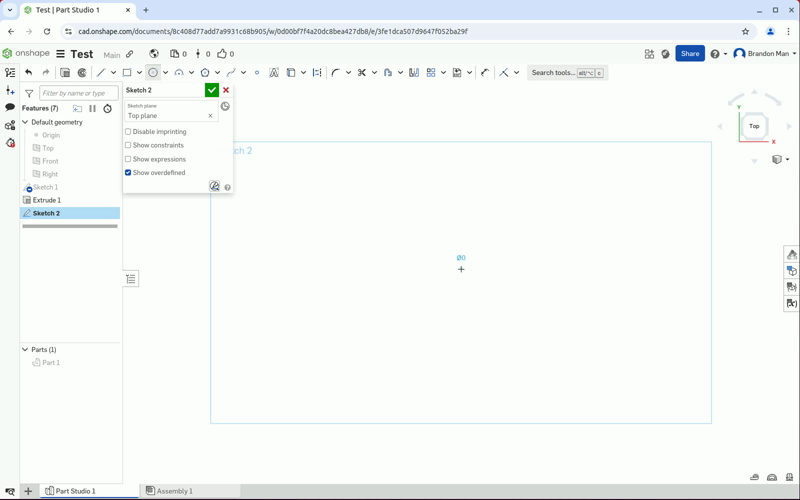
mouse_move(463, 268)
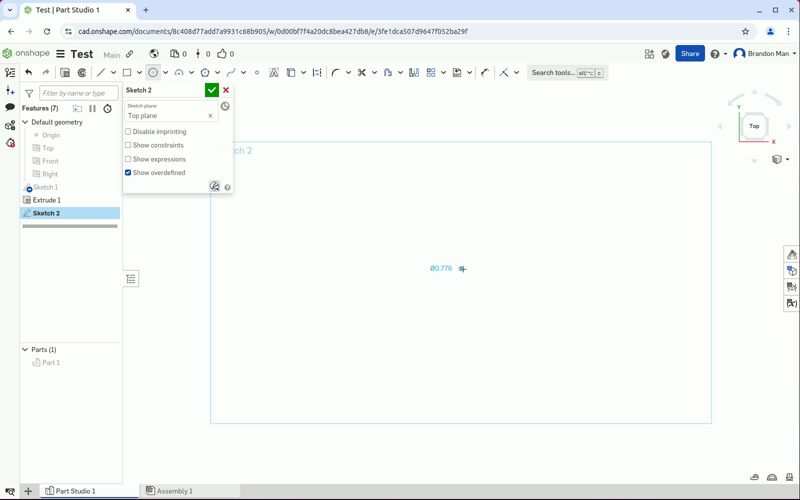
scroll(6)
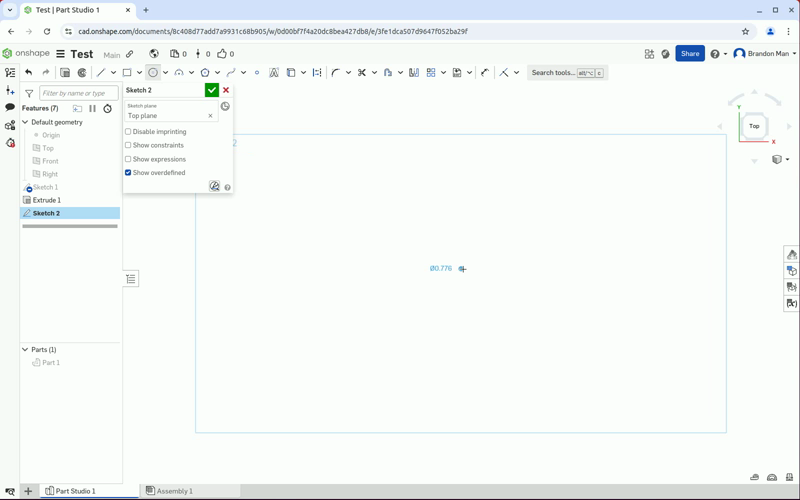
scroll(6)
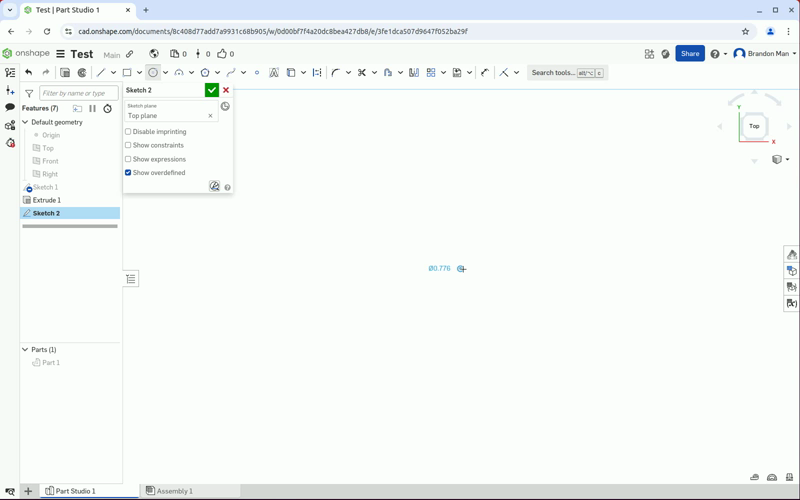
scroll(6)
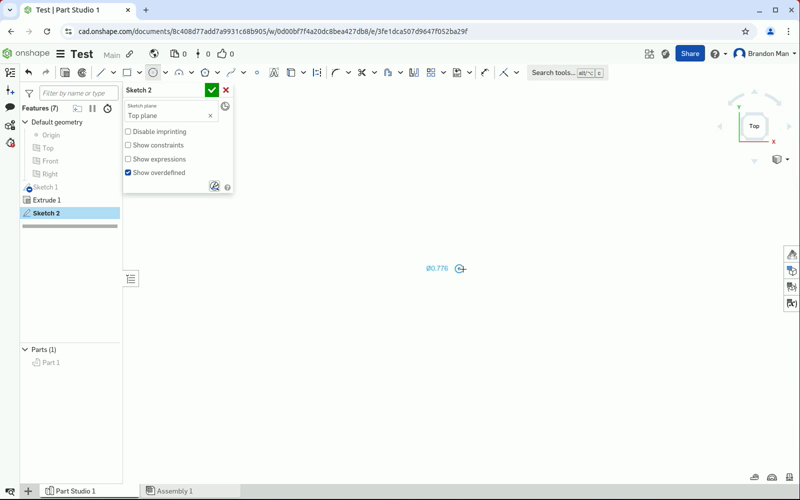
scroll(6)
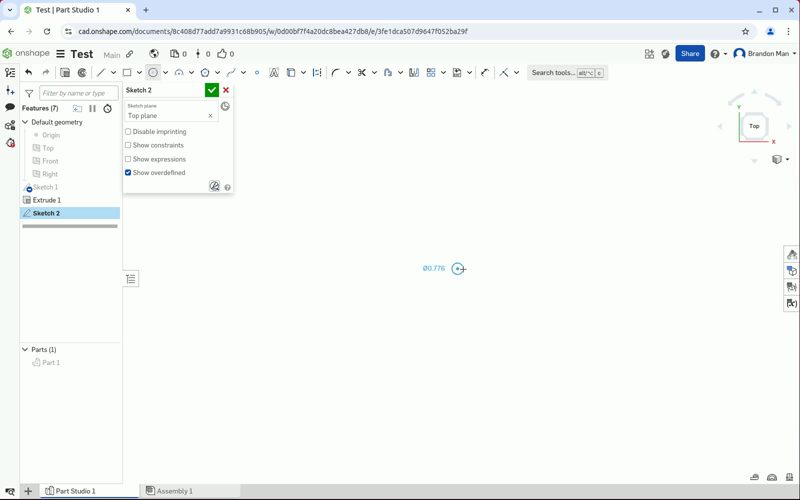
scroll(6)
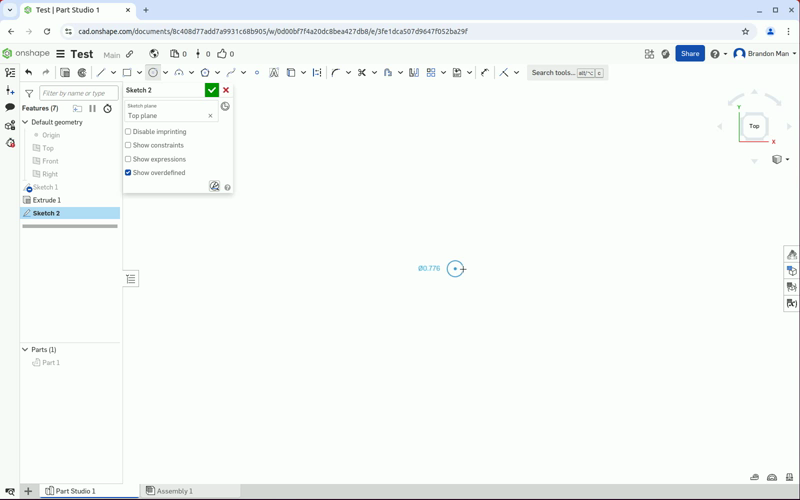
scroll(6)
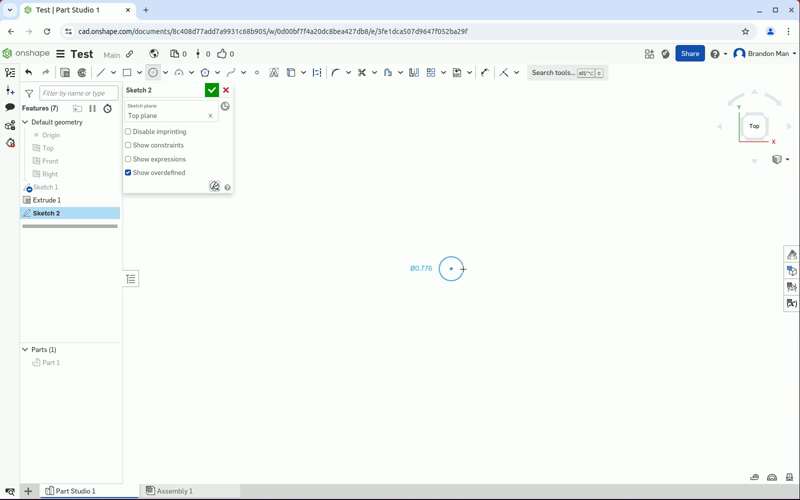
scroll(6)
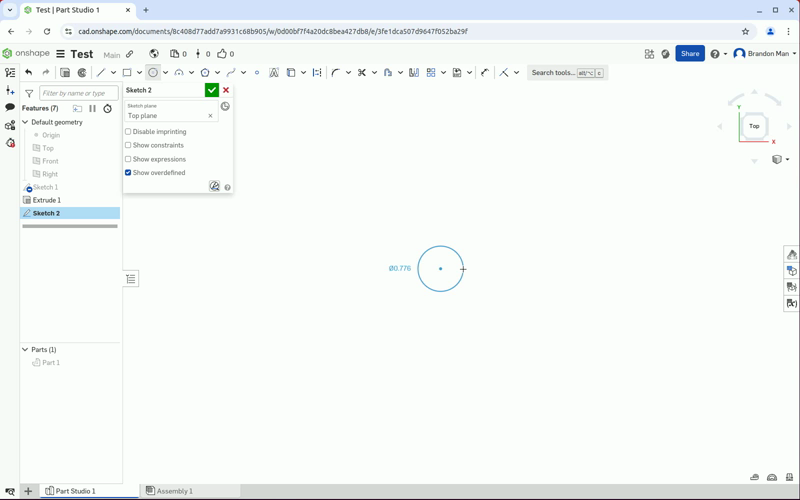
click(463, 268)
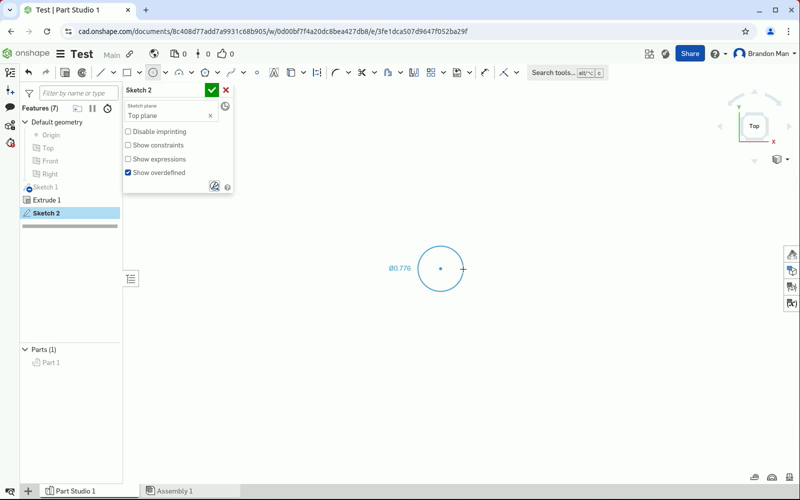
scroll(-6)
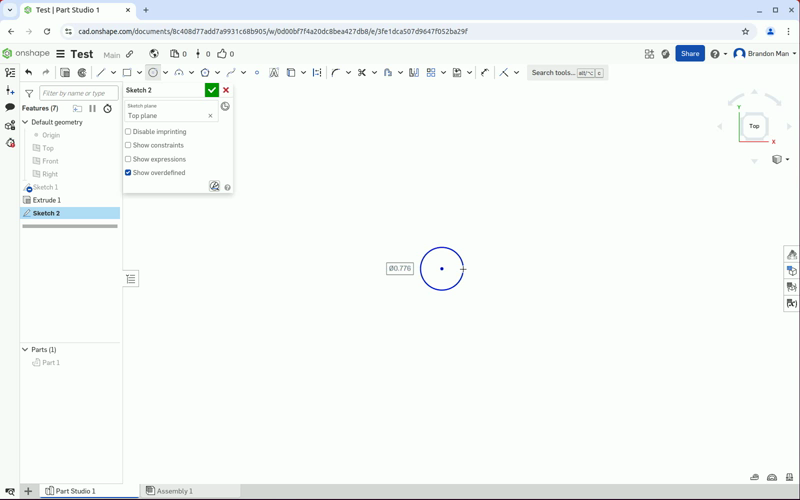
scroll(-6)
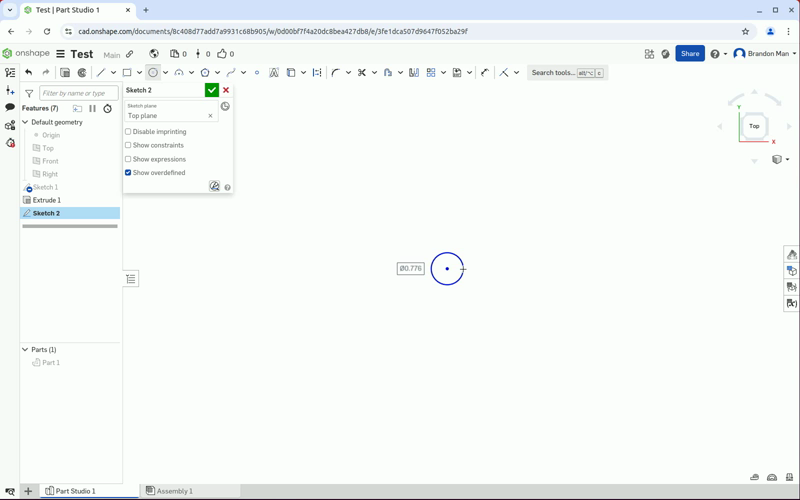
scroll(-6)
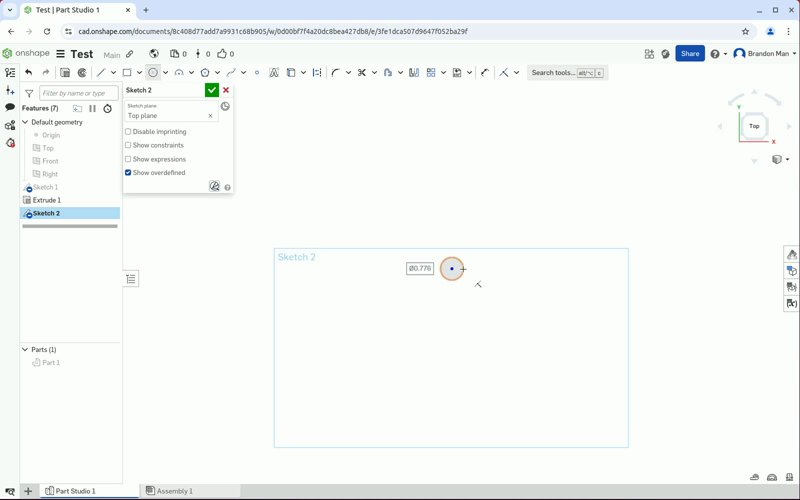
scroll(-6)
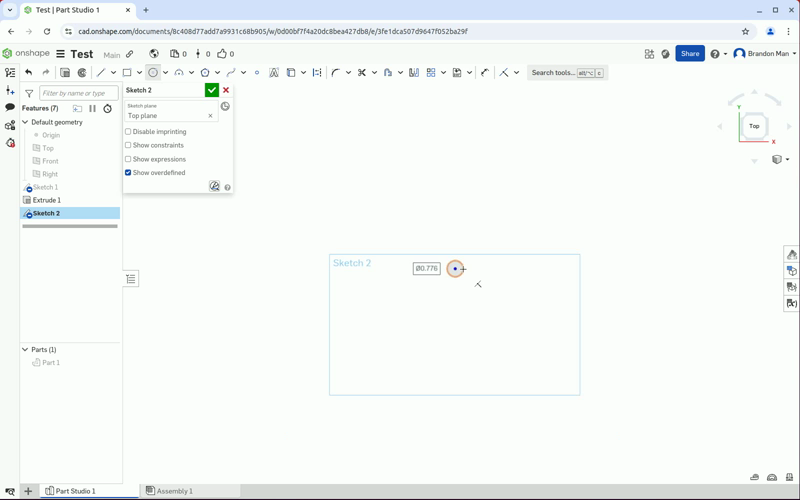
scroll(-6)
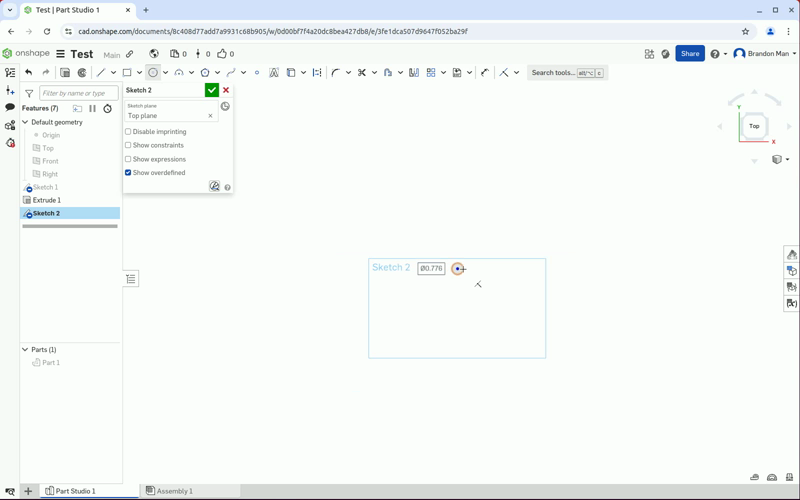
scroll(-6)
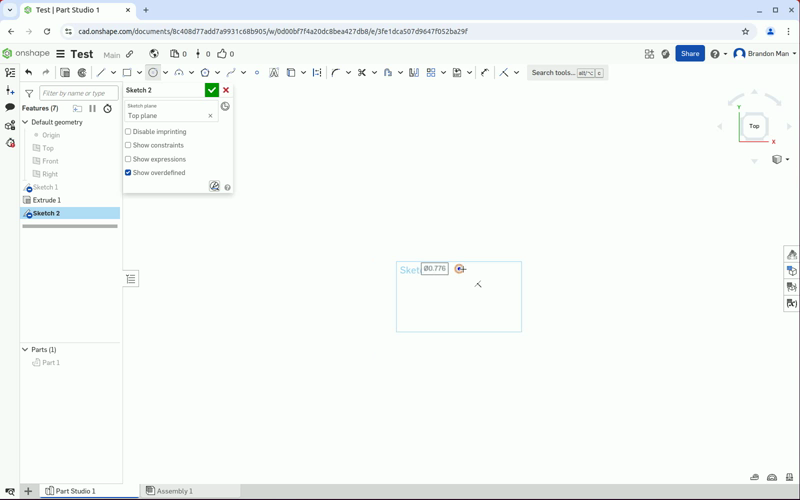
scroll(-6)
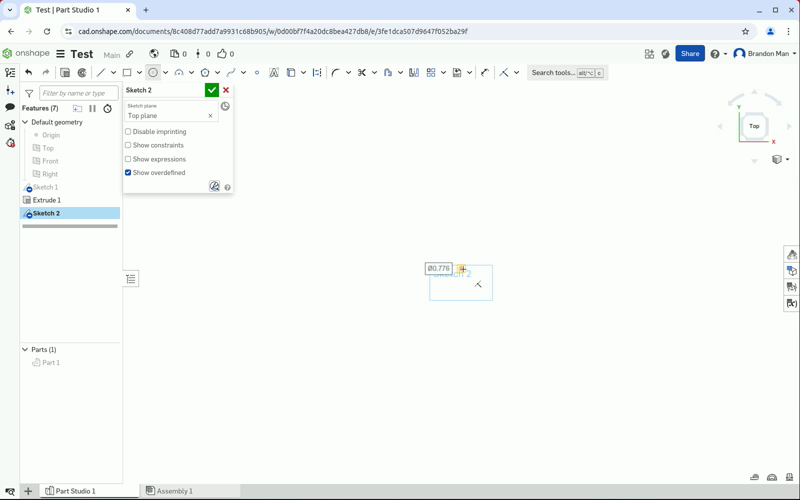
key(esc)
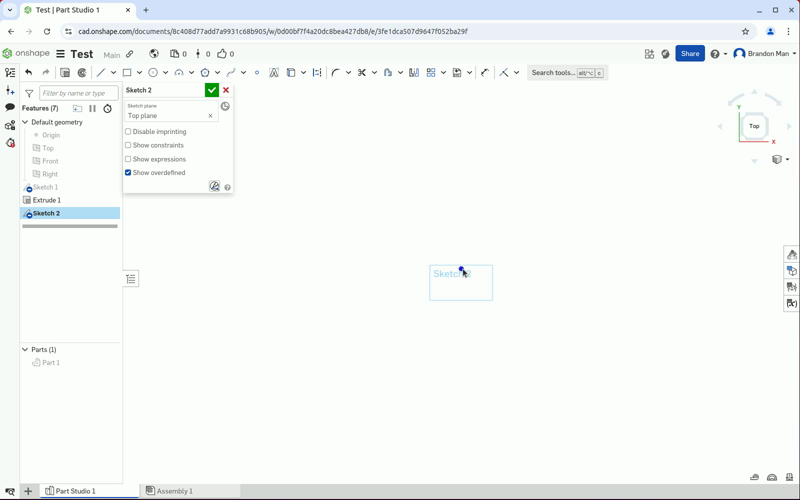
mouse_move(462, 267)
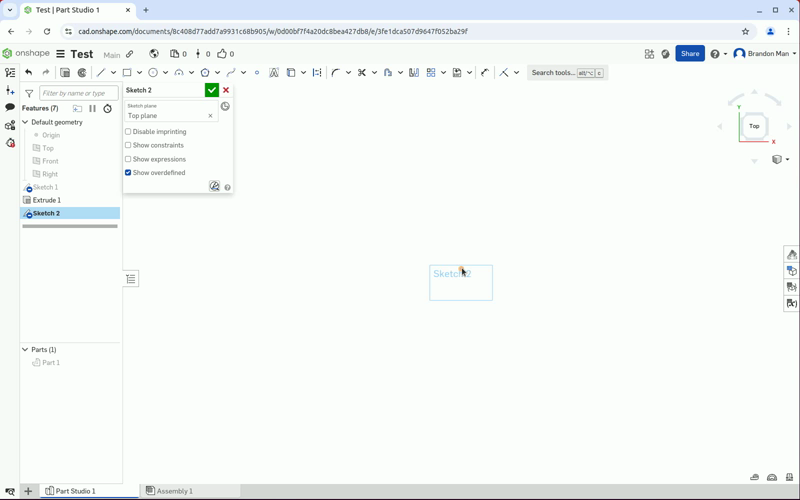
scroll(6)
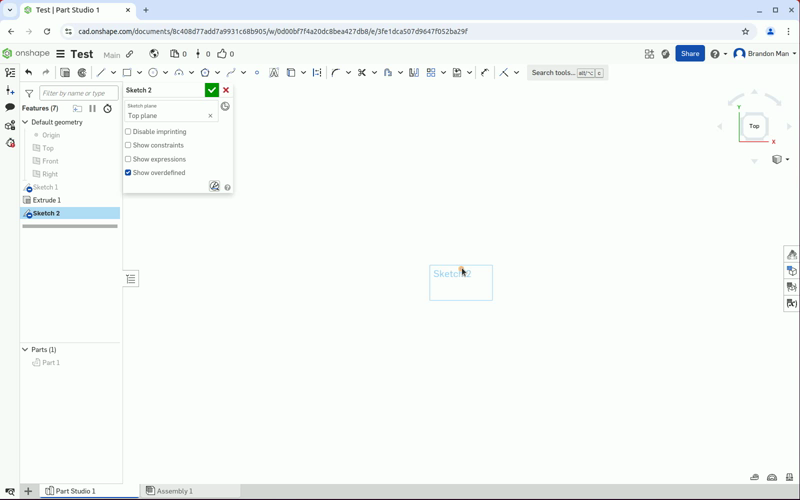
scroll(6)
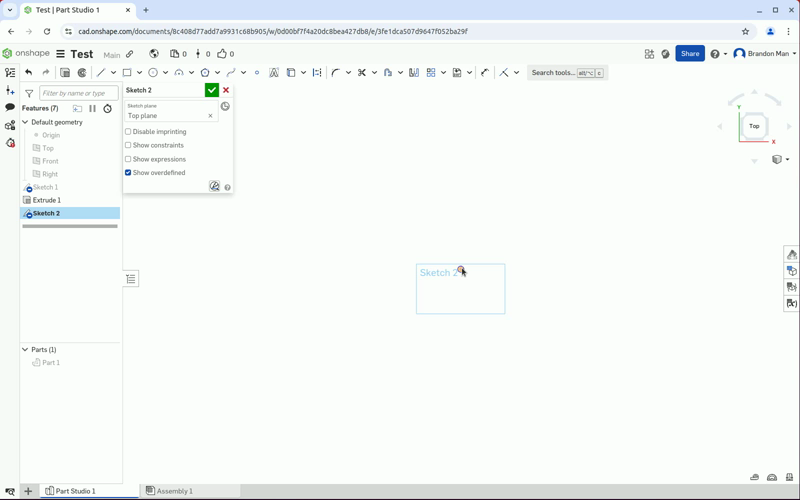
scroll(6)
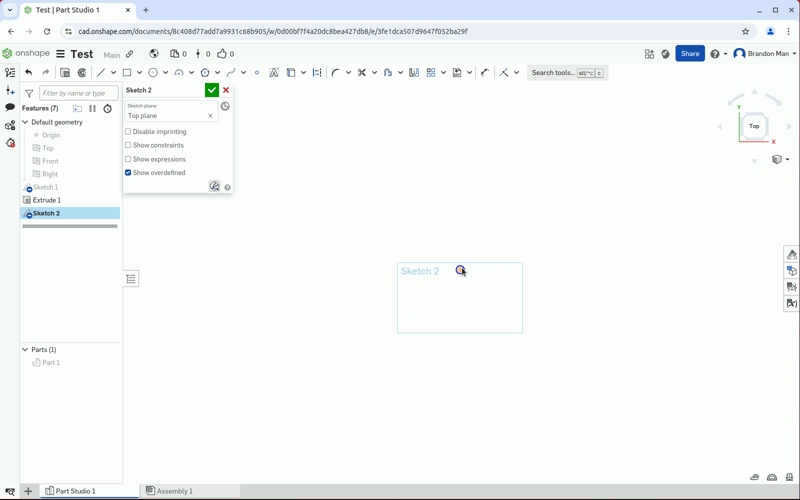
scroll(6)
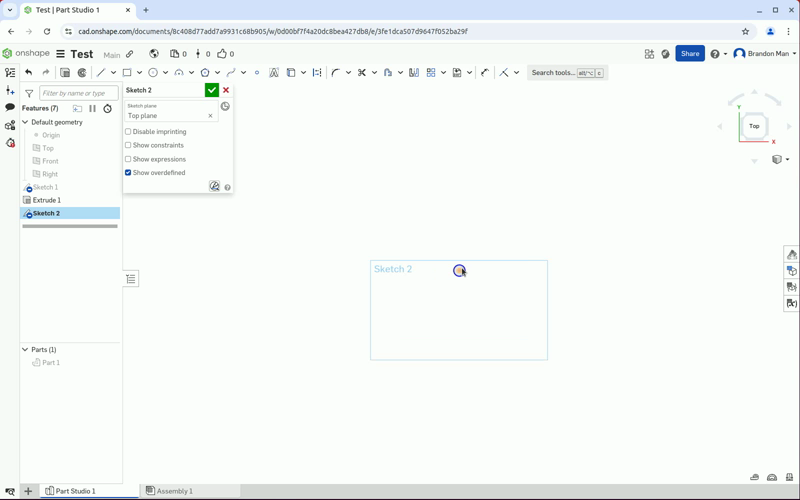
scroll(6)
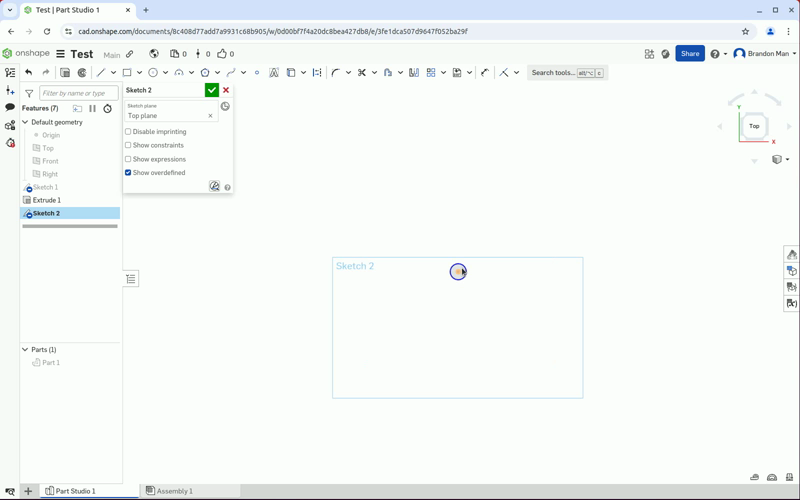
scroll(6)
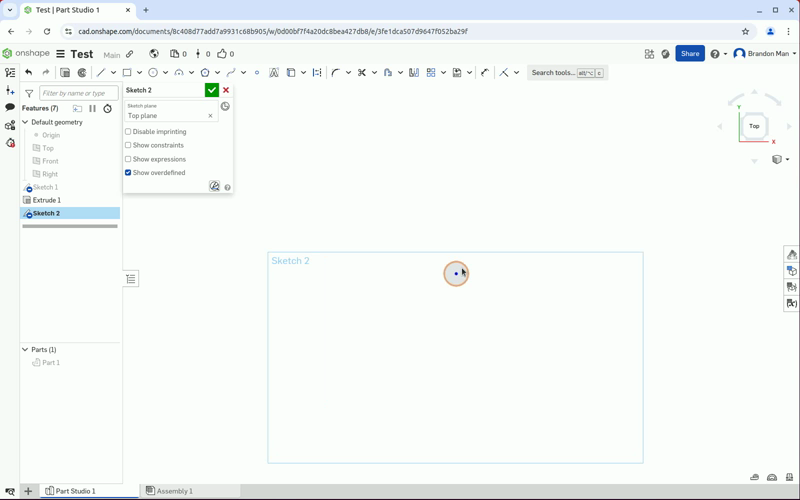
scroll(6)
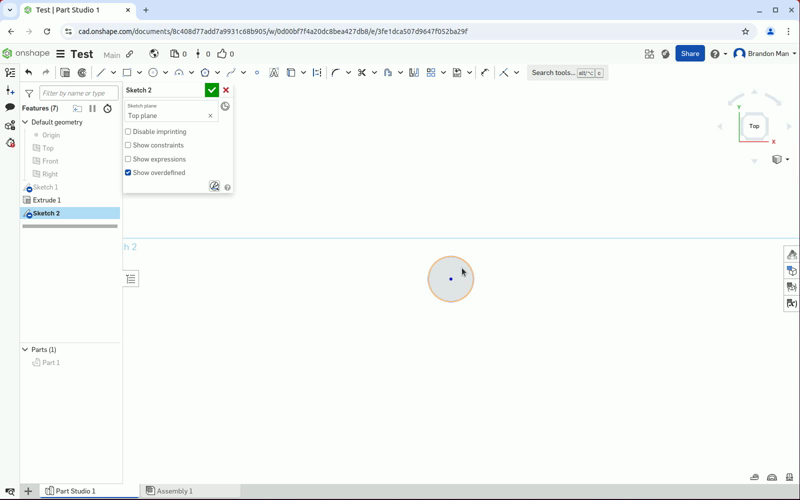
click(462, 267)
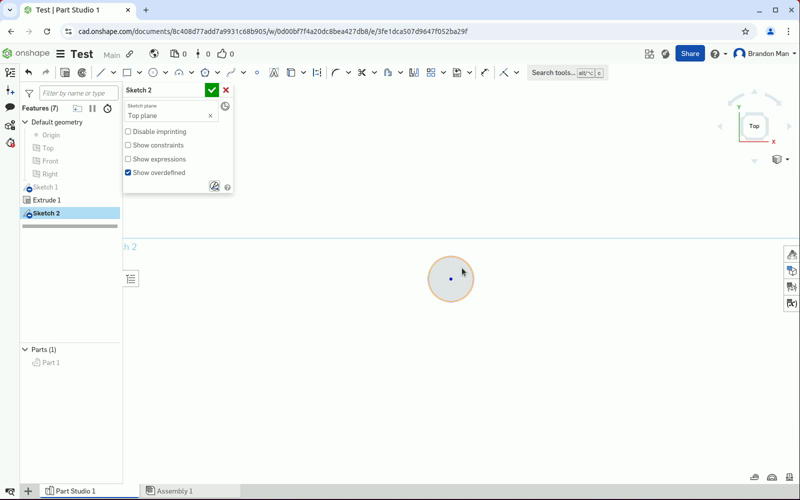
scroll(-6)
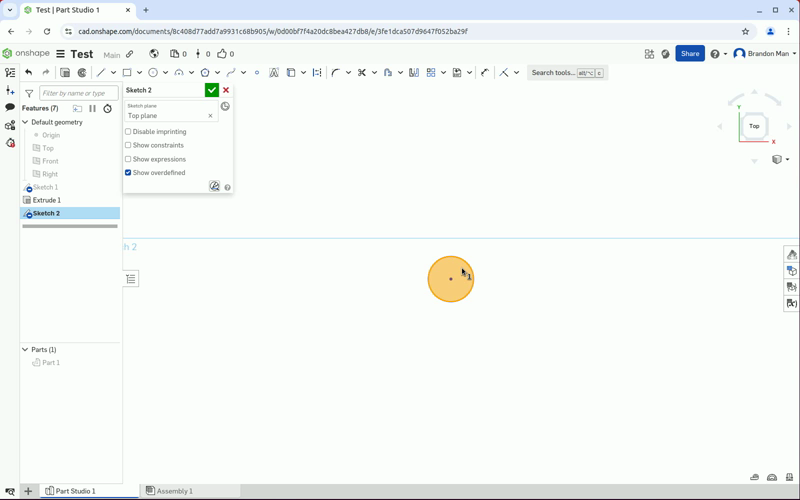
scroll(-6)
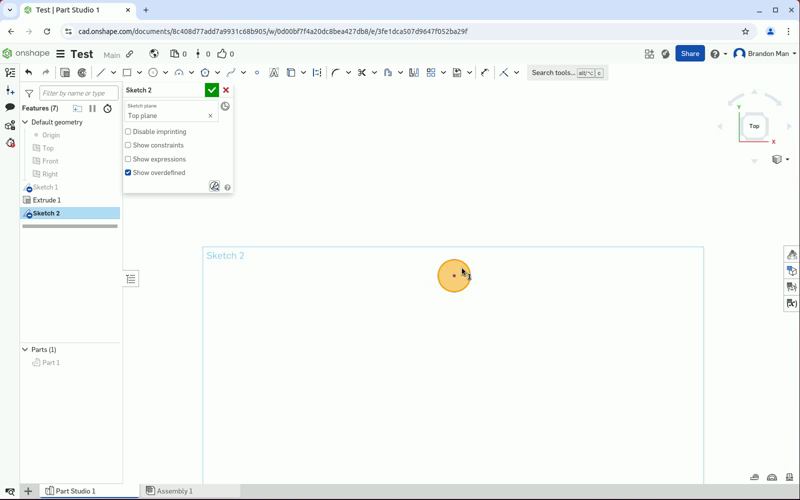
scroll(-6)
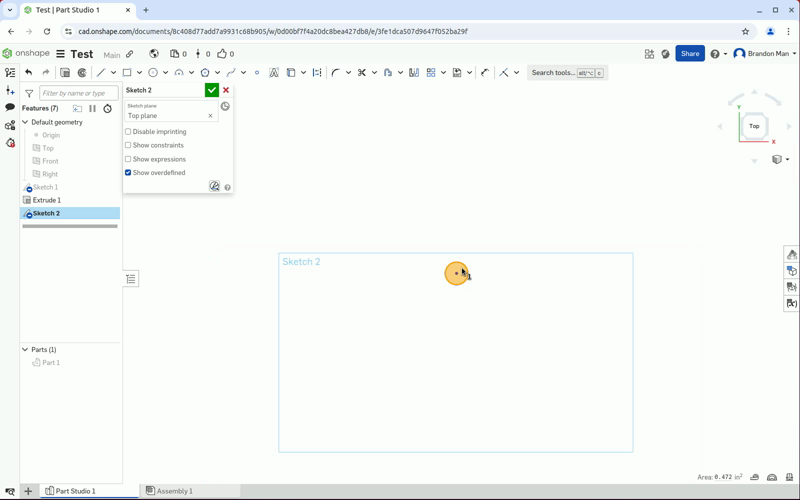
scroll(-6)
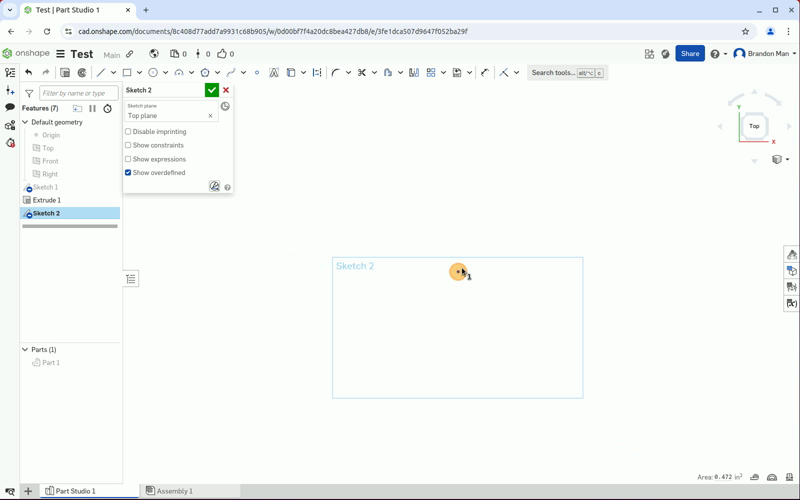
scroll(-6)
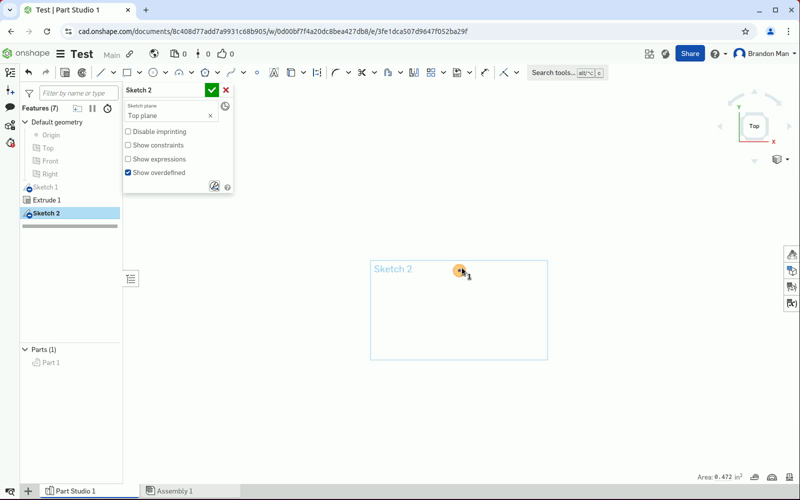
scroll(-6)
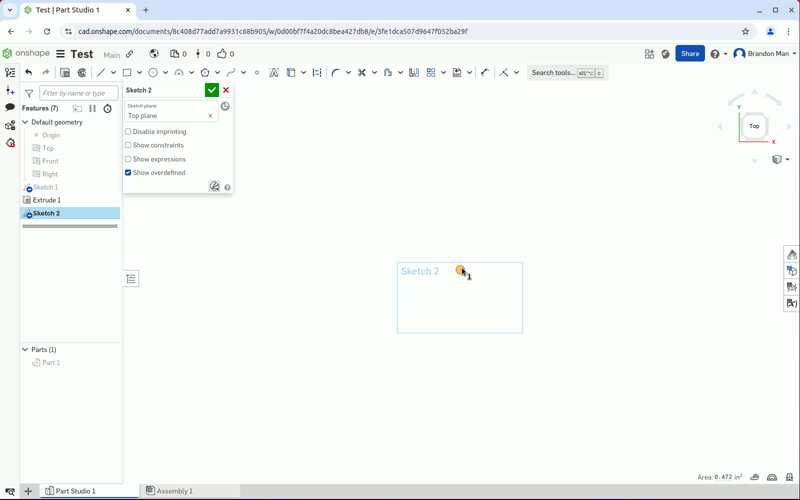
scroll(-6)
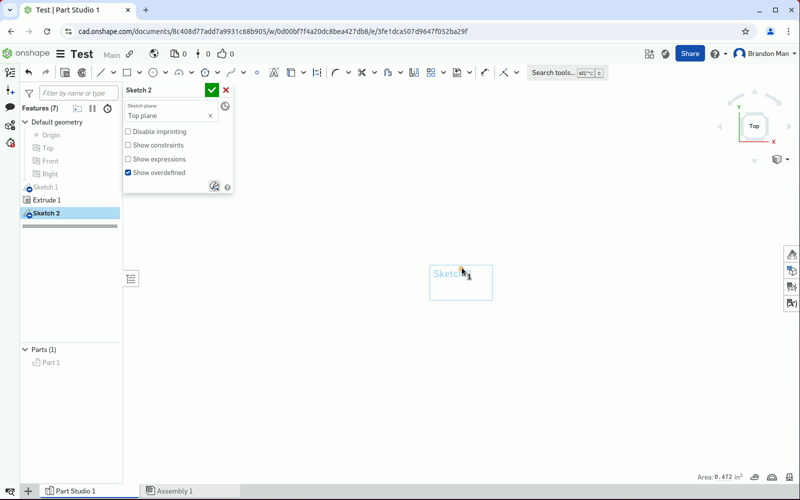
mouse_move(73, 352)
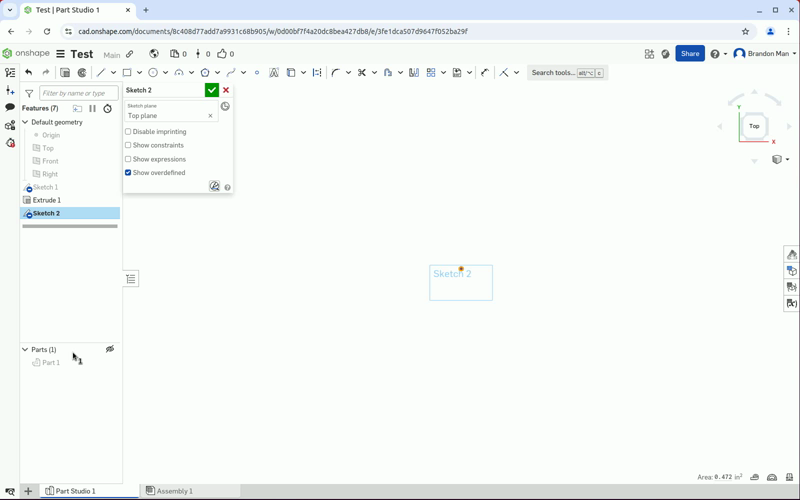
key(shift+y)
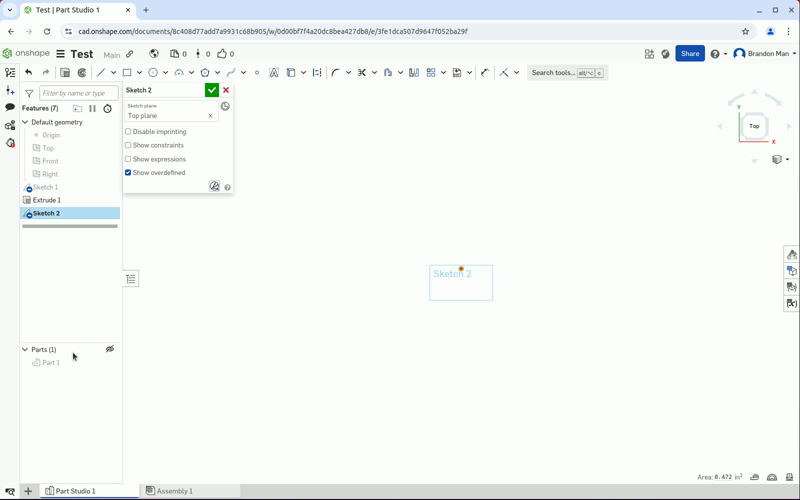
key(shift+e)
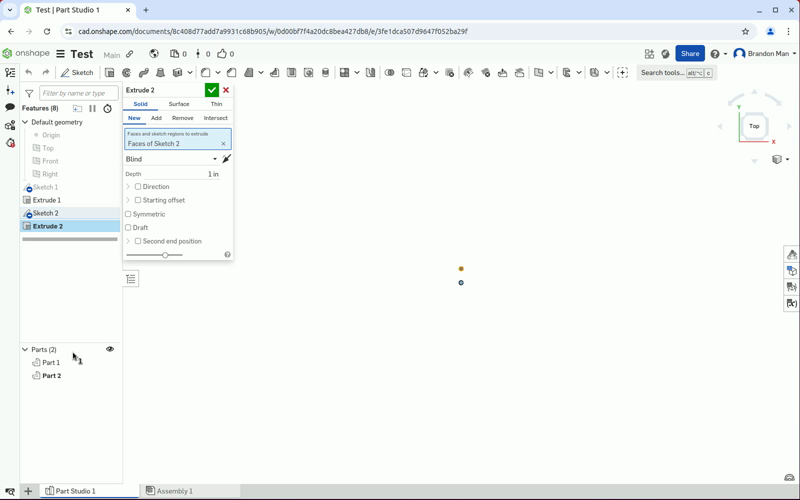
mouse_move(143, 106)
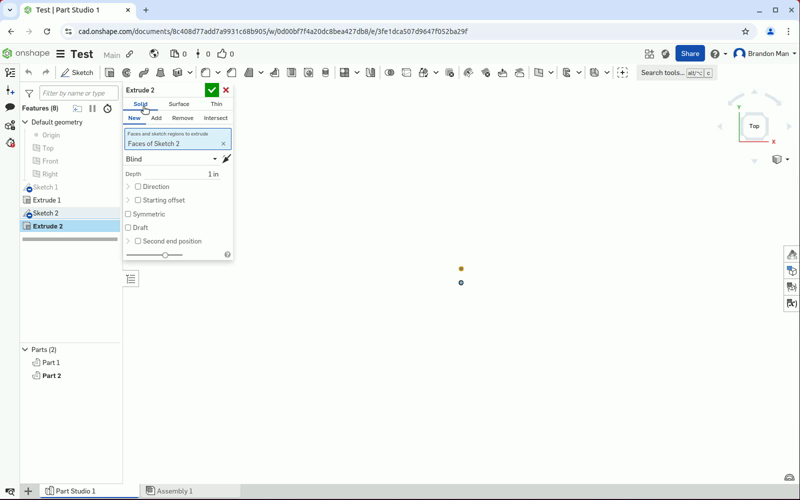
click(143, 106)
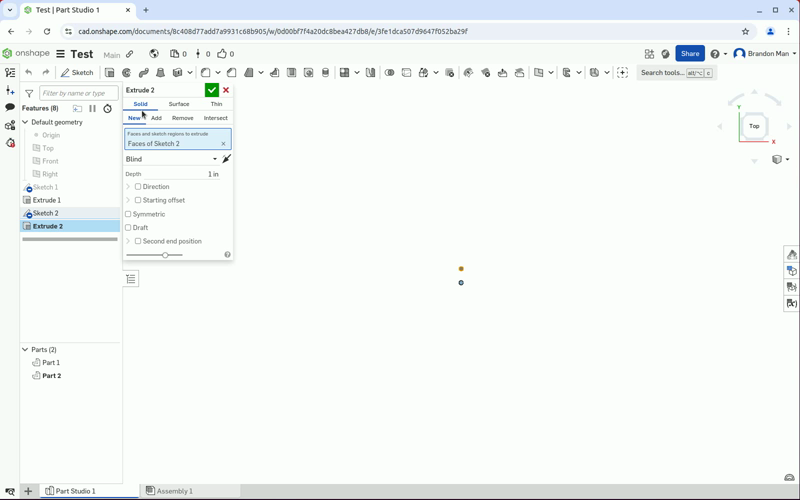
mouse_move(137, 120)
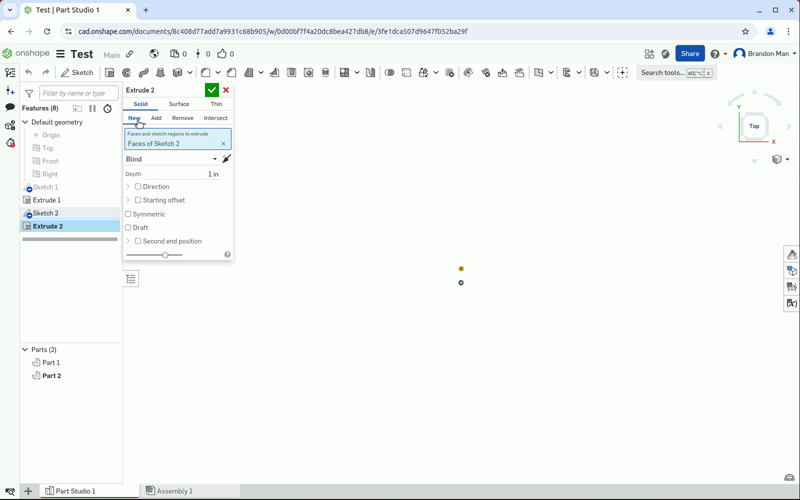
click(137, 120)
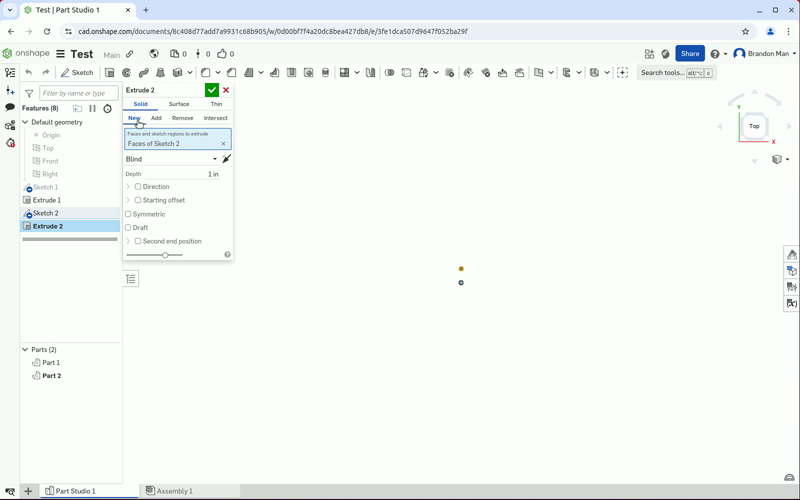
key(tab, 4)
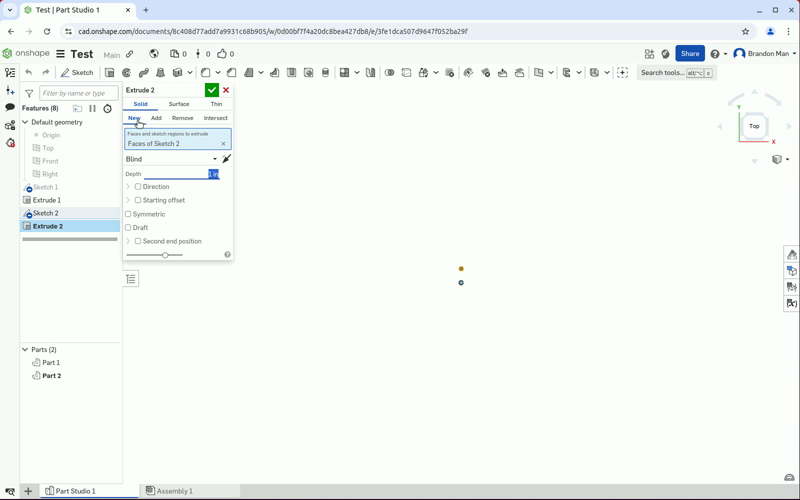
text(23.108)
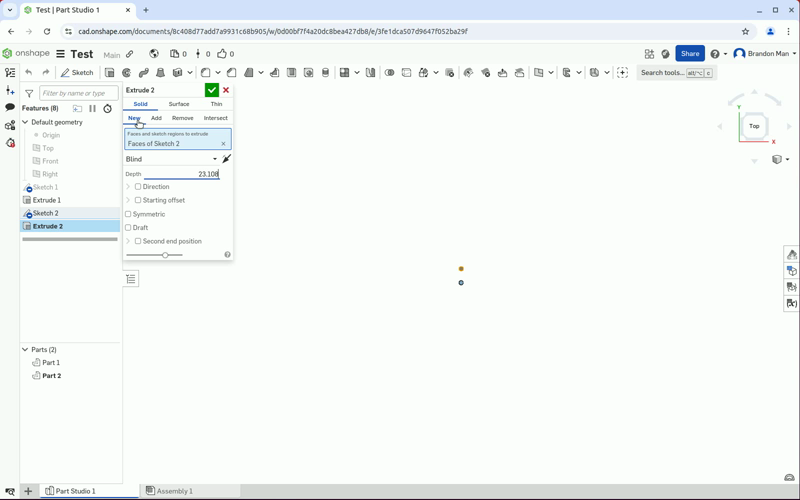
key(enter)
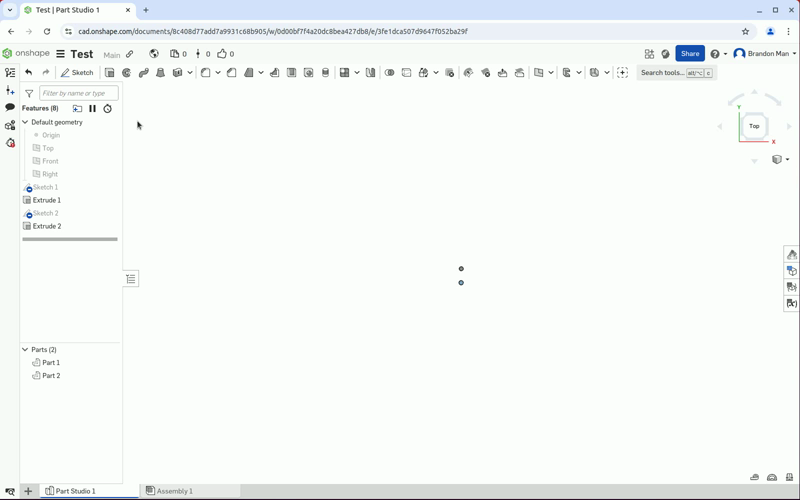
key(shift+h)
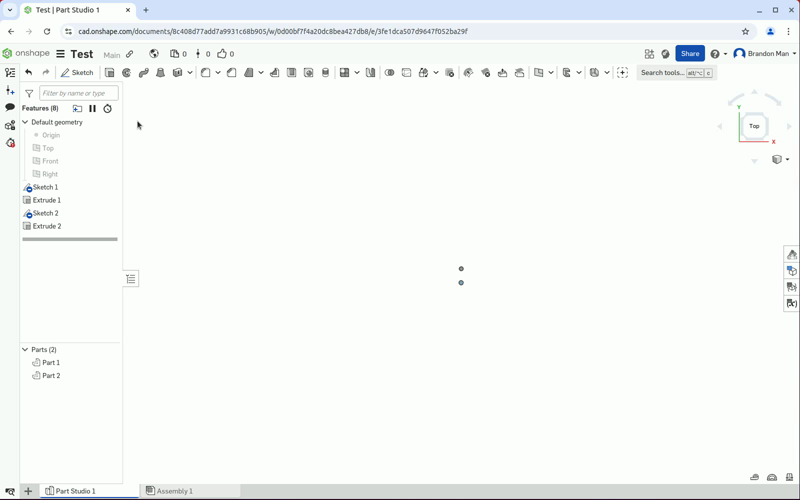
key(shift+h)
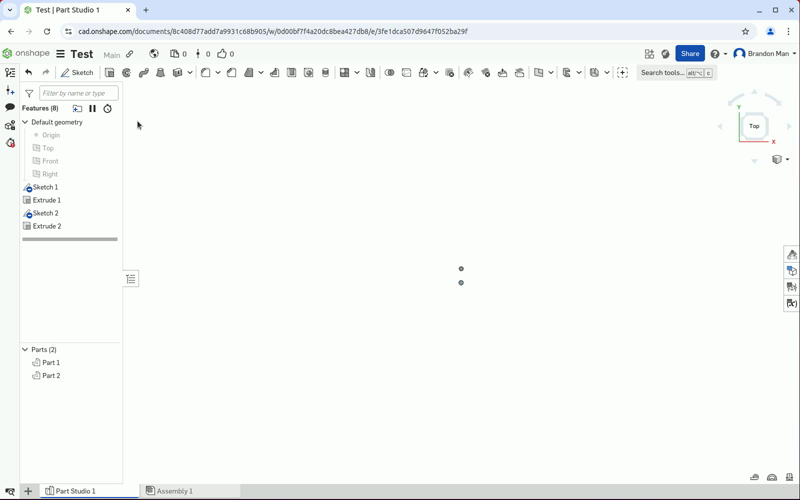
key(shift+7)
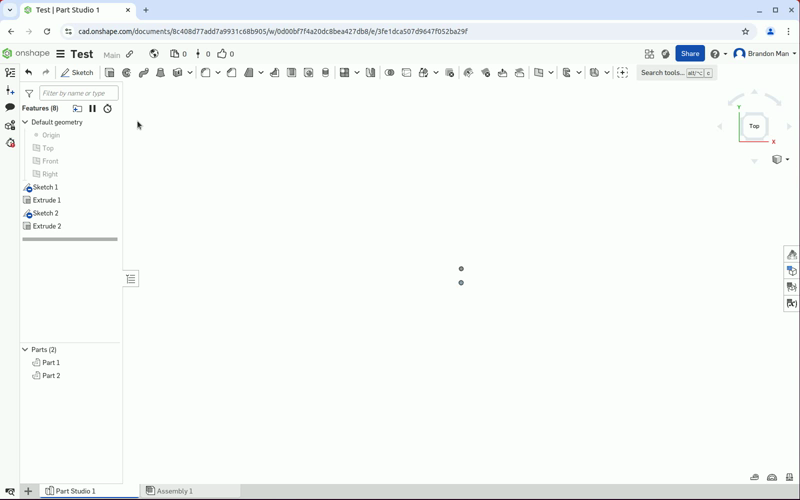
key(up, 3)
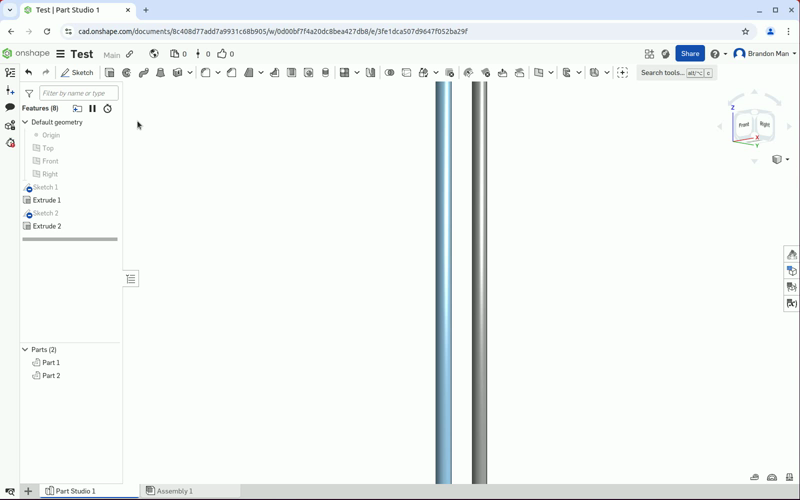
key(left, 3)
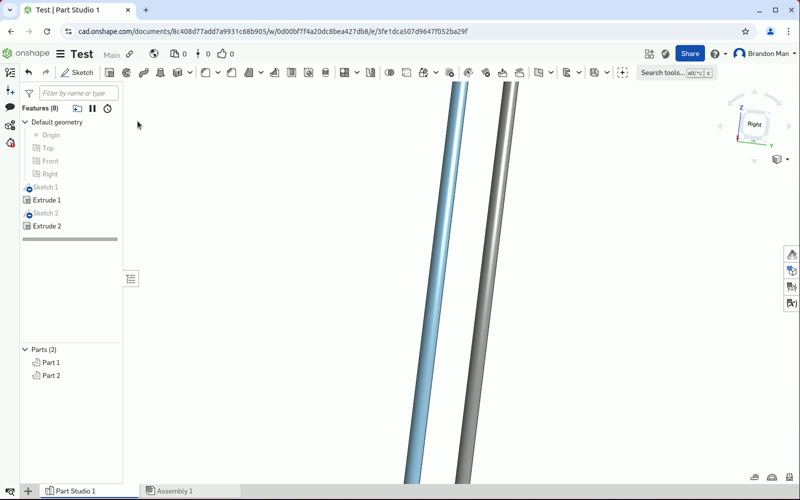
key(right, 3)
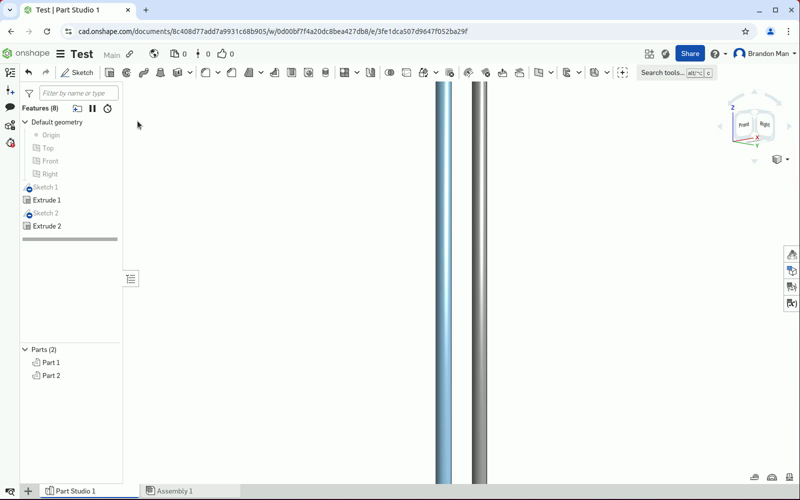
key(down, 3)
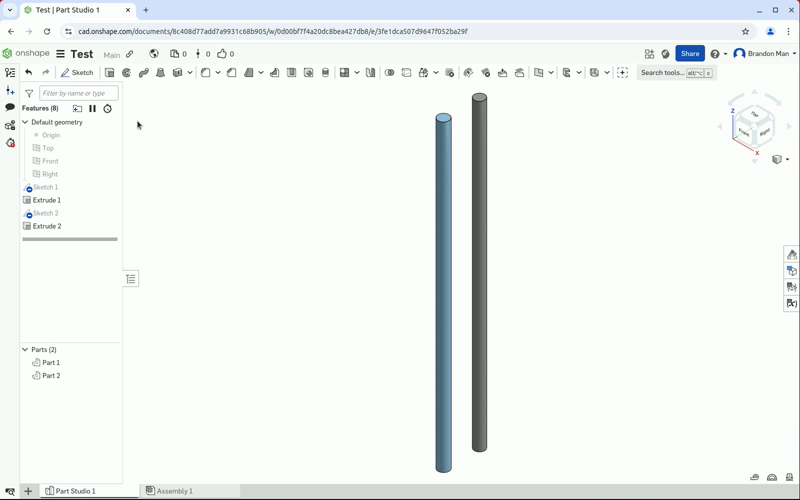
mouse_move(73, 189)
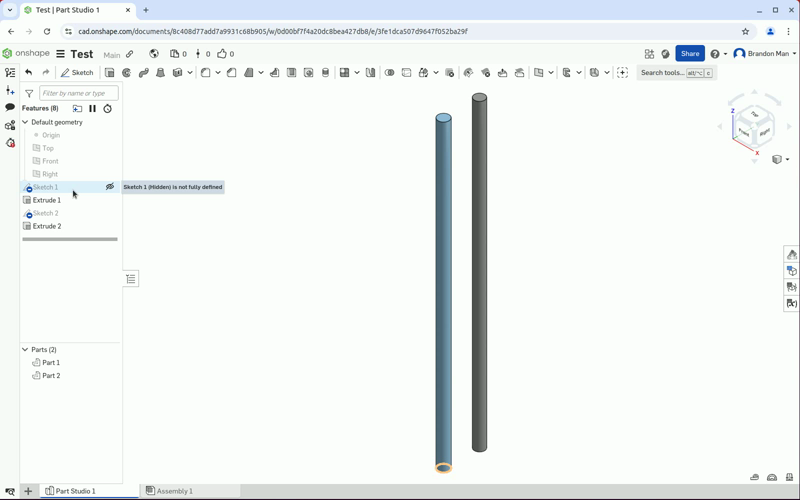
click(73, 189)